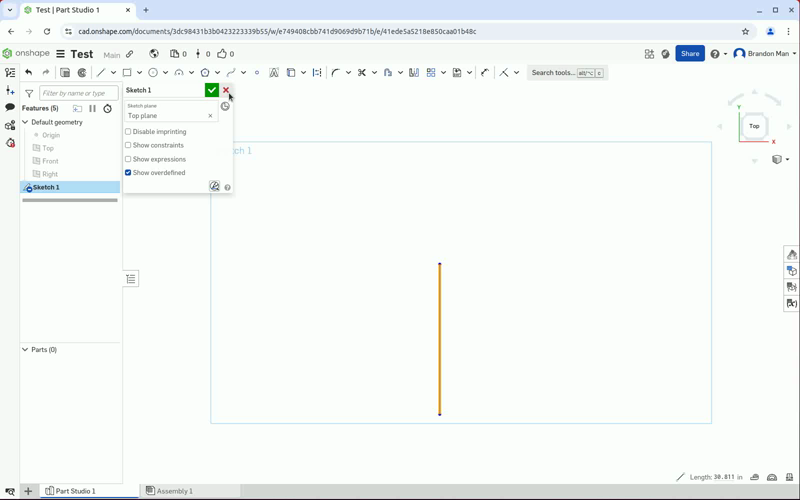
key(shift+h)
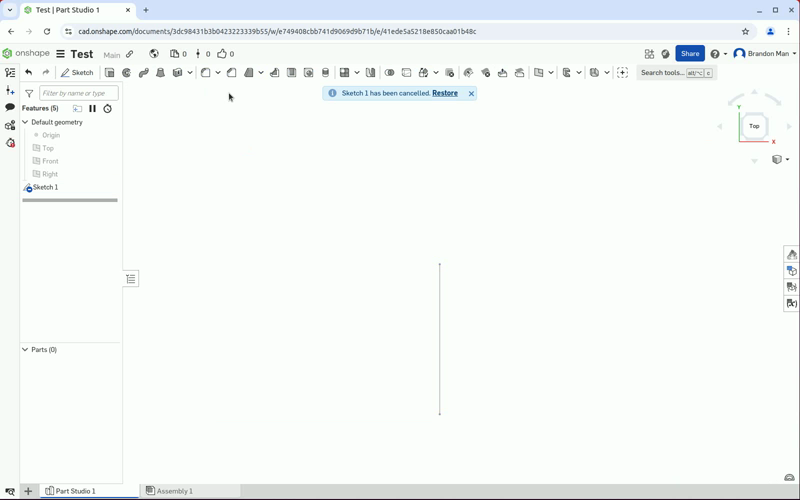
key(shift+s)
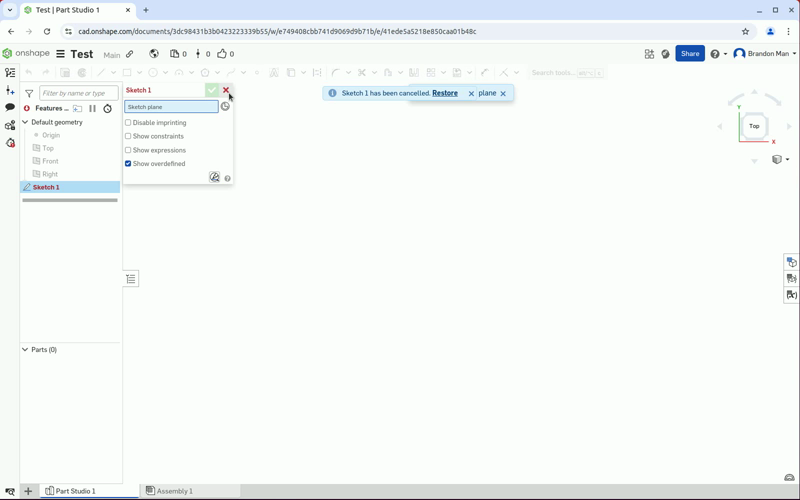
mouse_move(73, 150)
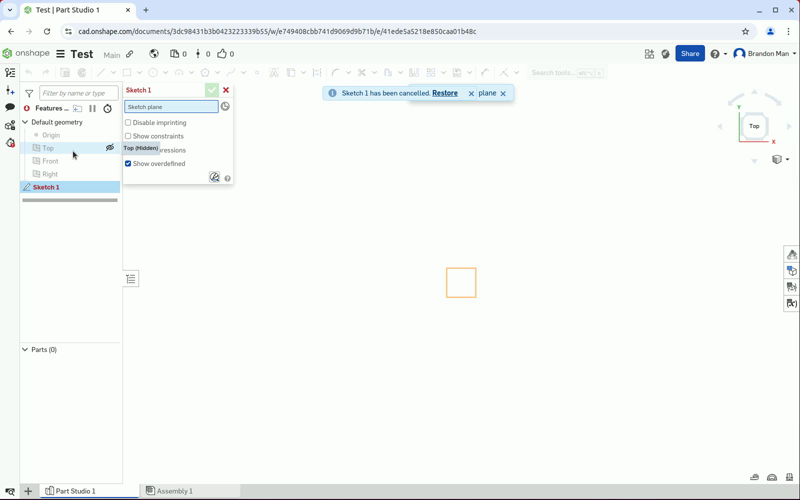
click(73, 150)
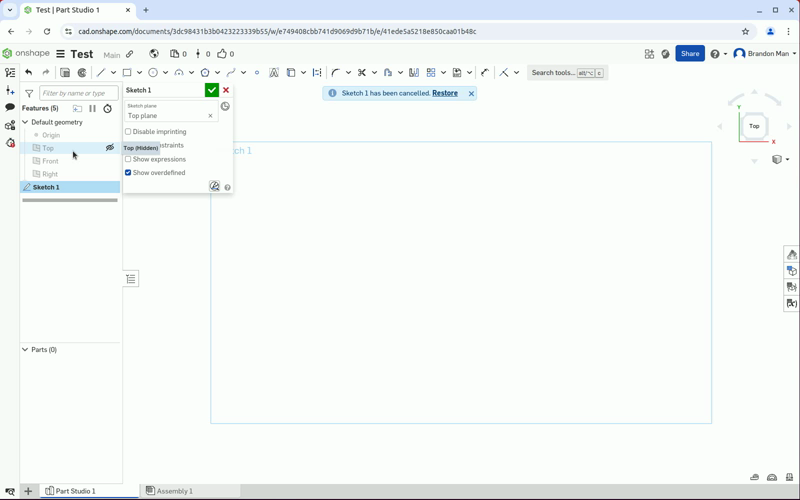
mouse_move(73, 352)
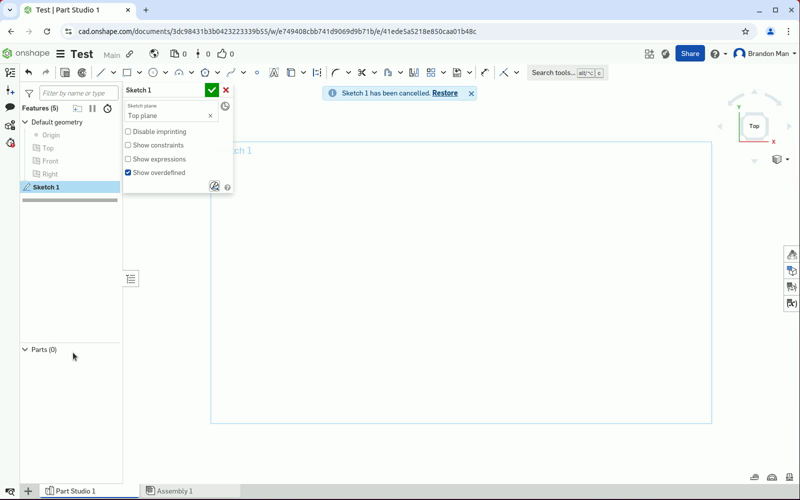
key(y)
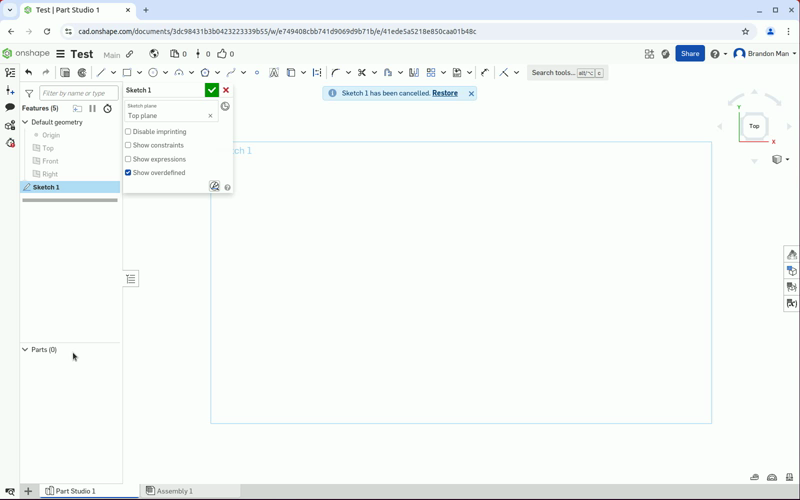
key(l)
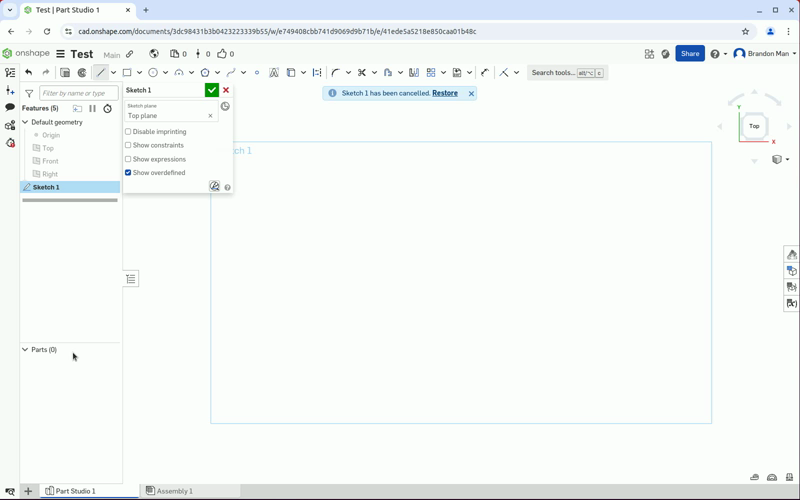
key_down(shift)
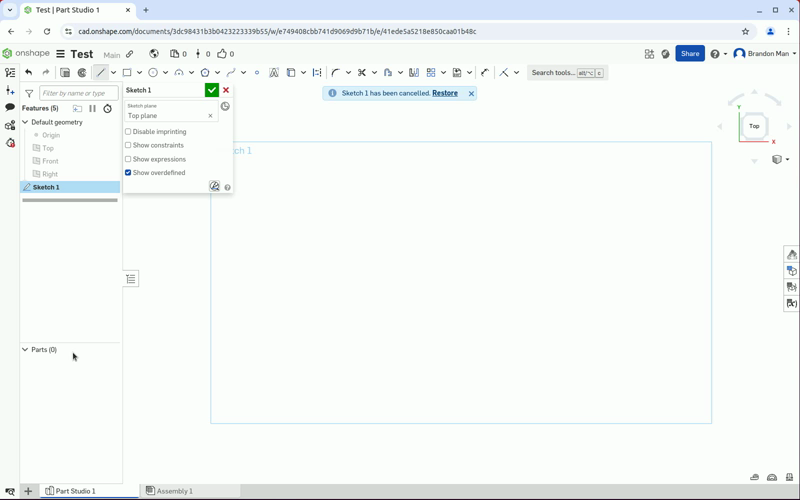
mouse_move(425, 309)
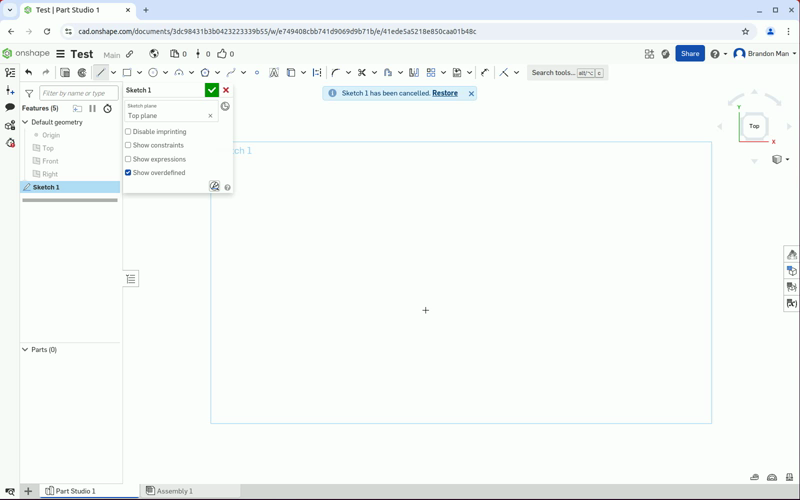
click(425, 309)
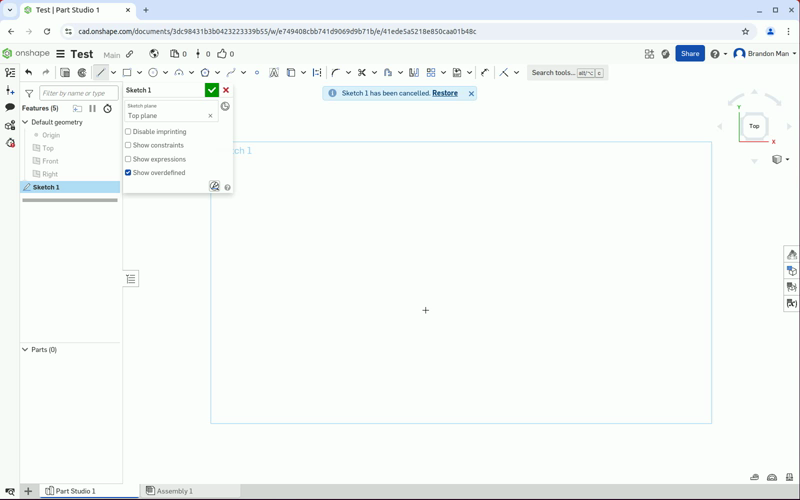
key_up(shift)
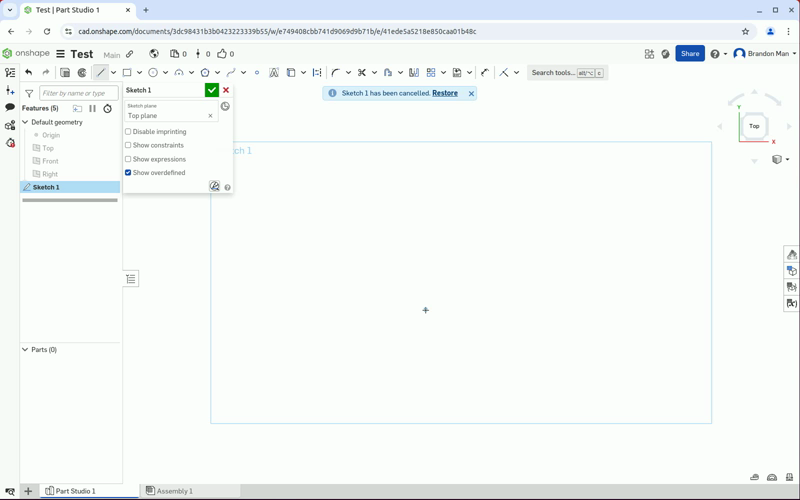
key_down(shift)
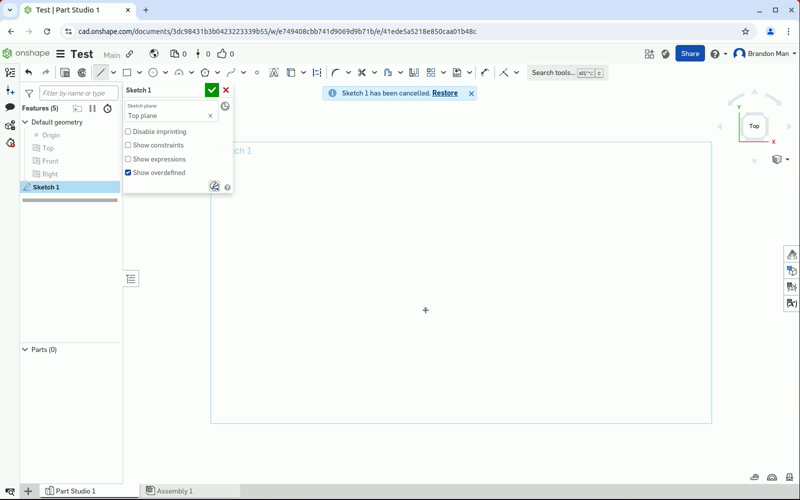
mouse_move(504, 309)
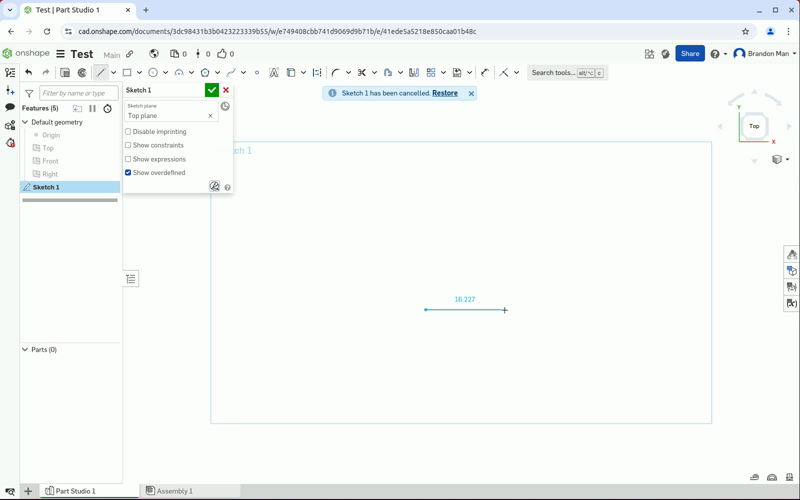
click(504, 309)
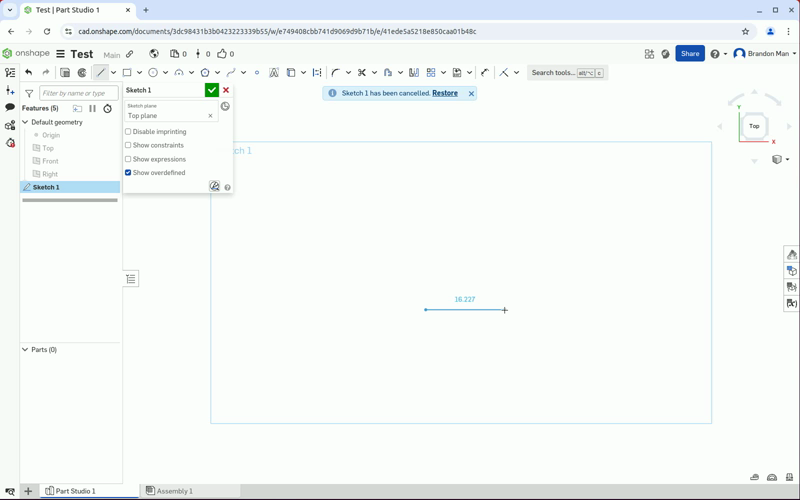
key_up(shift)
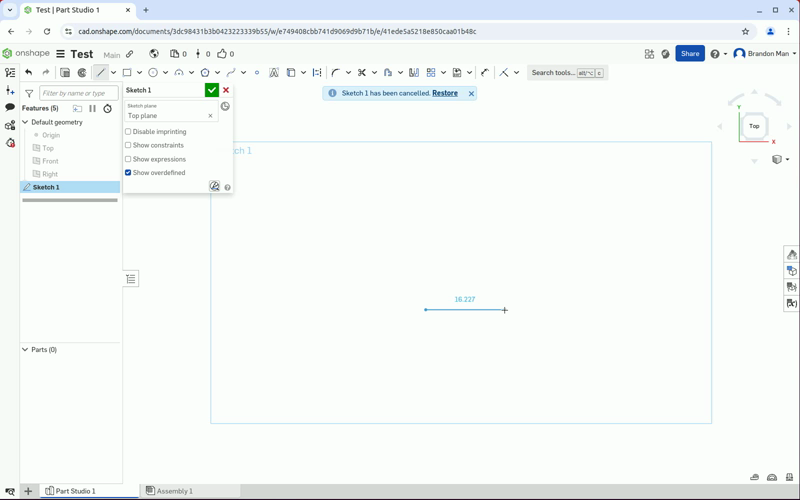
key_down(shift)
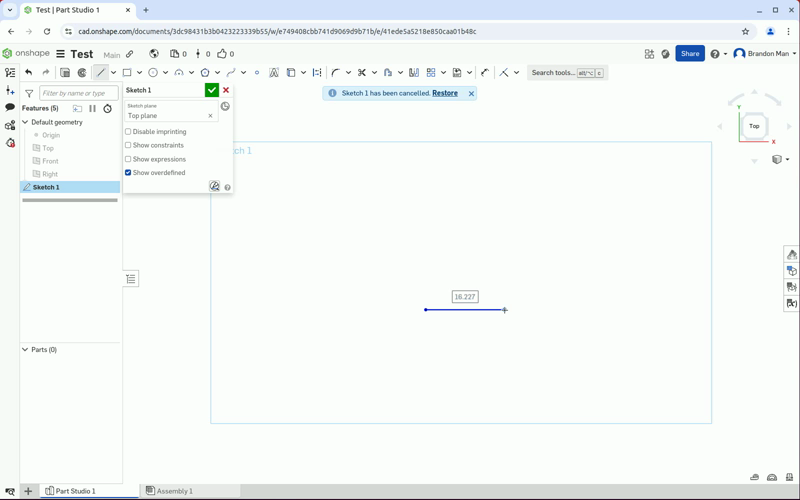
mouse_move(504, 170)
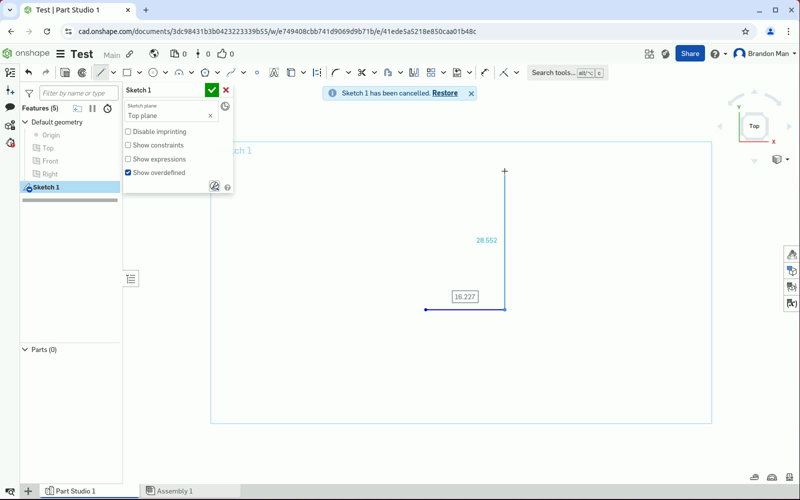
click(504, 170)
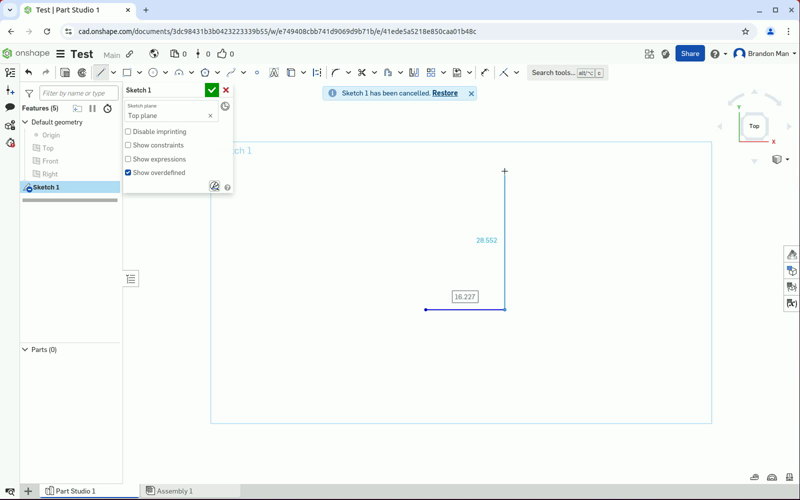
key_up(shift)
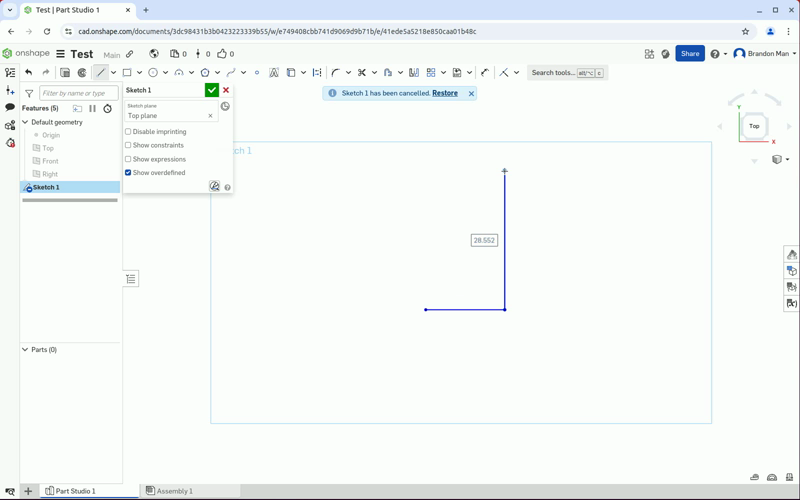
key_down(shift)
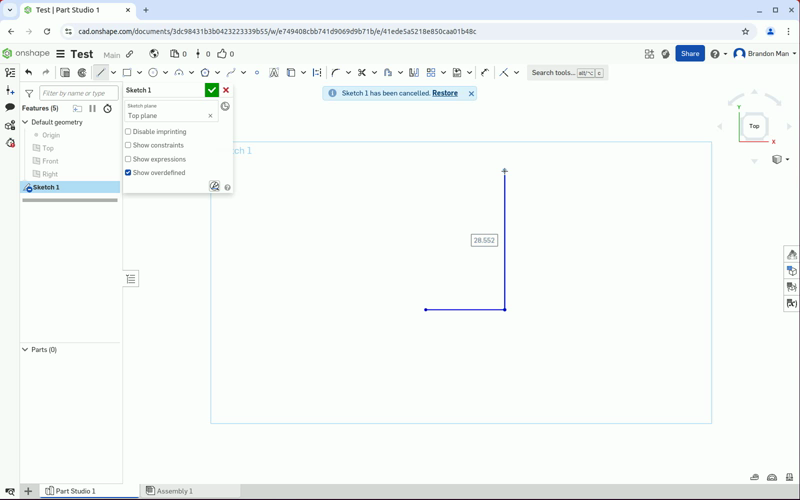
mouse_move(425, 170)
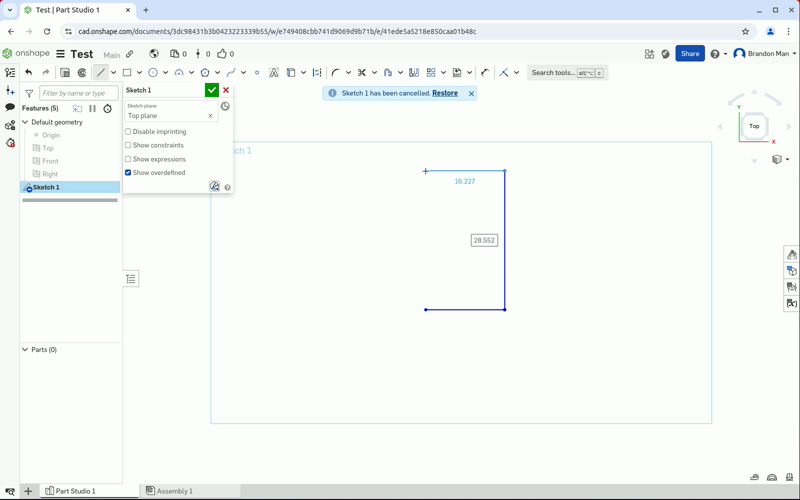
click(425, 170)
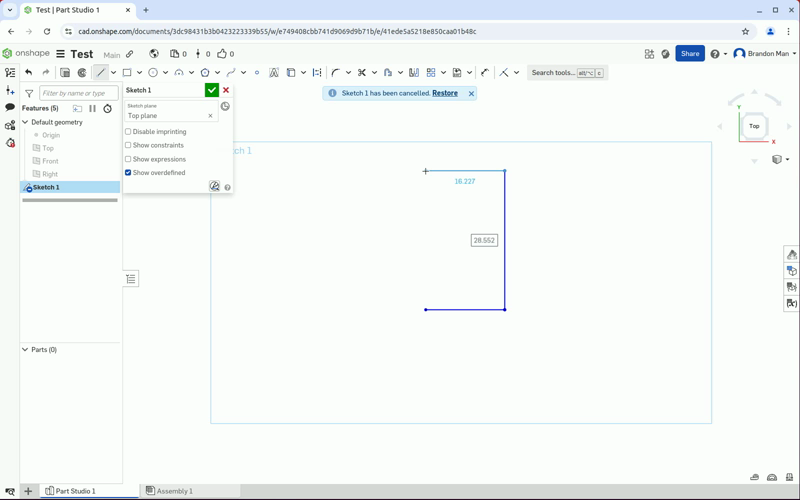
key_up(shift)
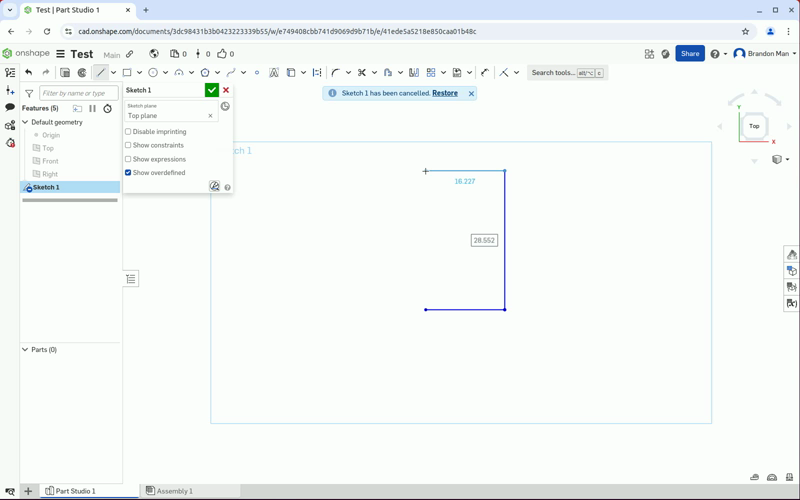
key_down(shift)
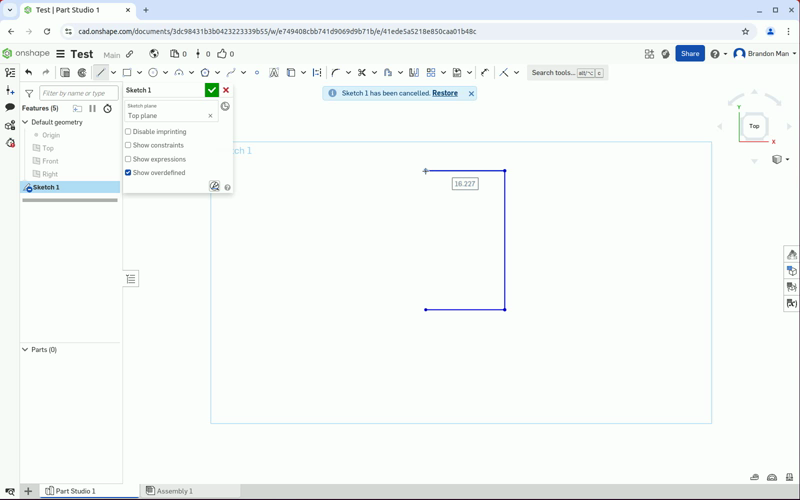
mouse_move(425, 266)
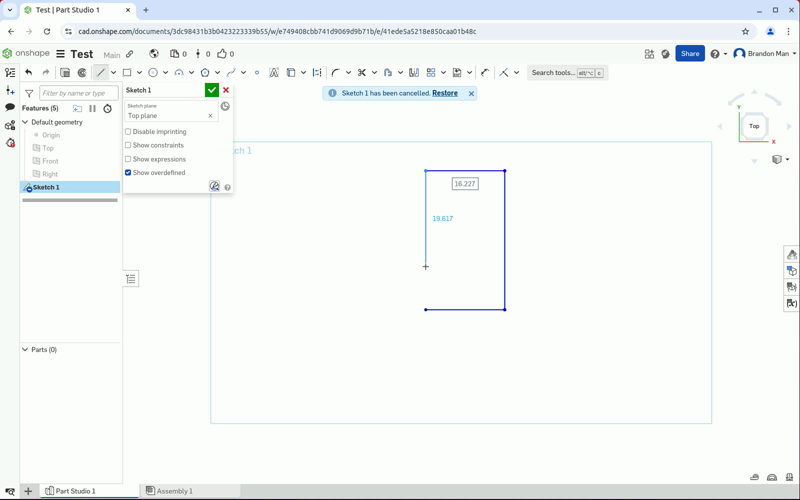
click(425, 266)
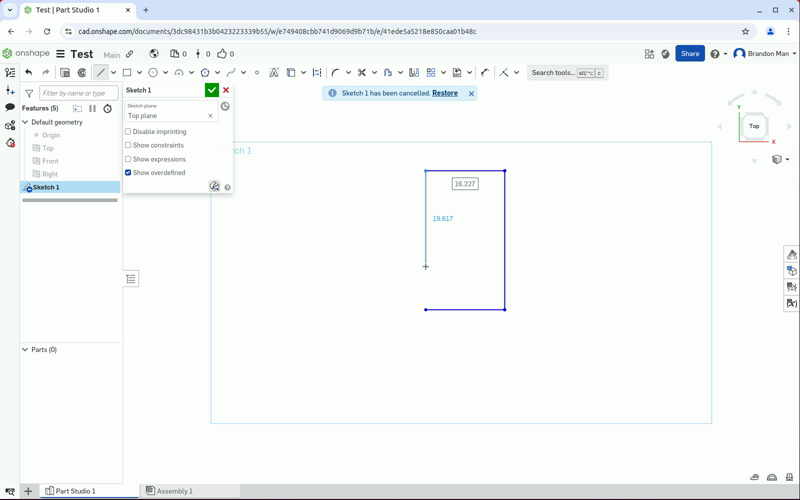
key_up(shift)
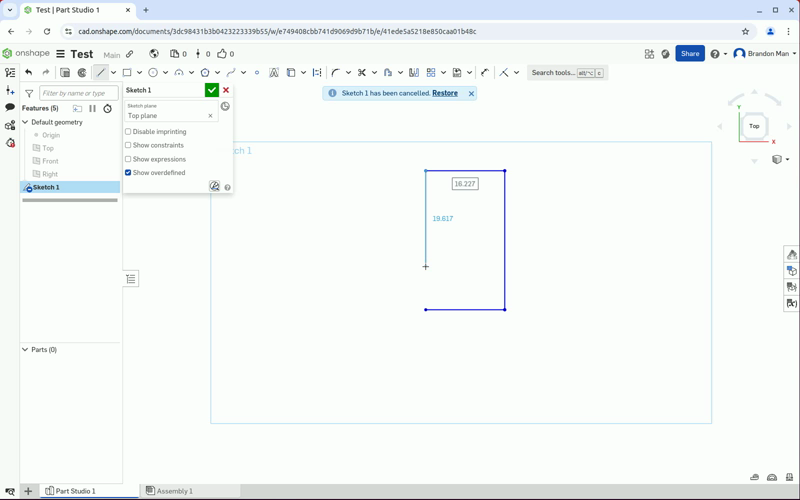
key_down(shift)
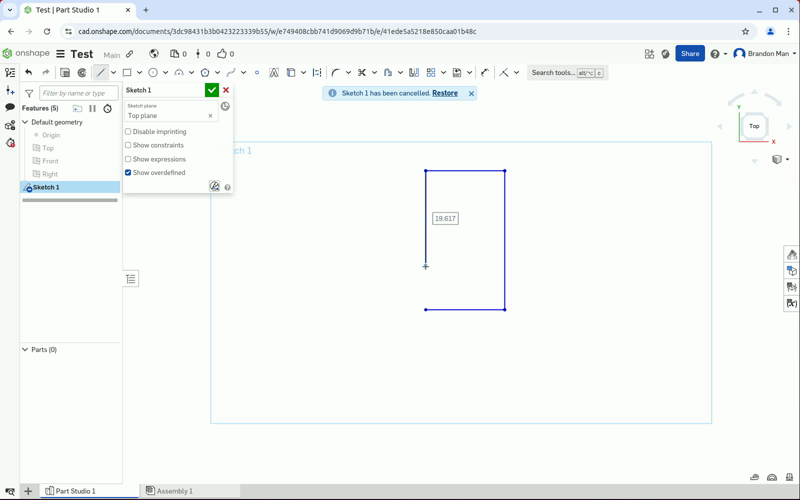
mouse_move(455, 266)
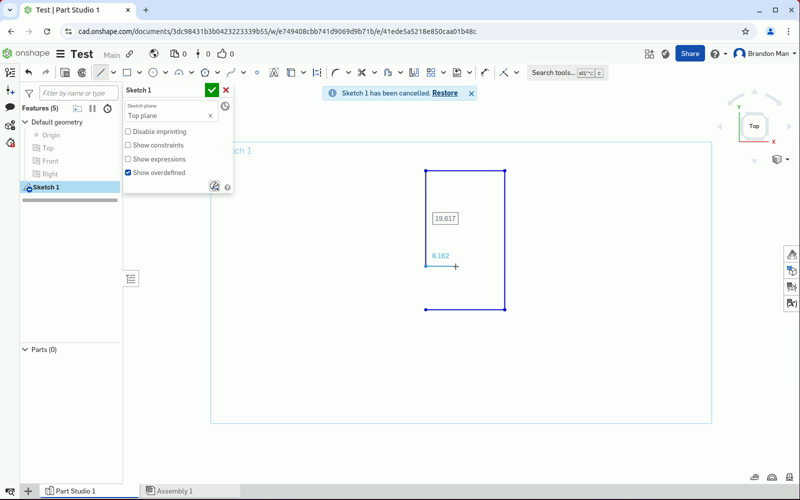
mouse_move(425, 277)
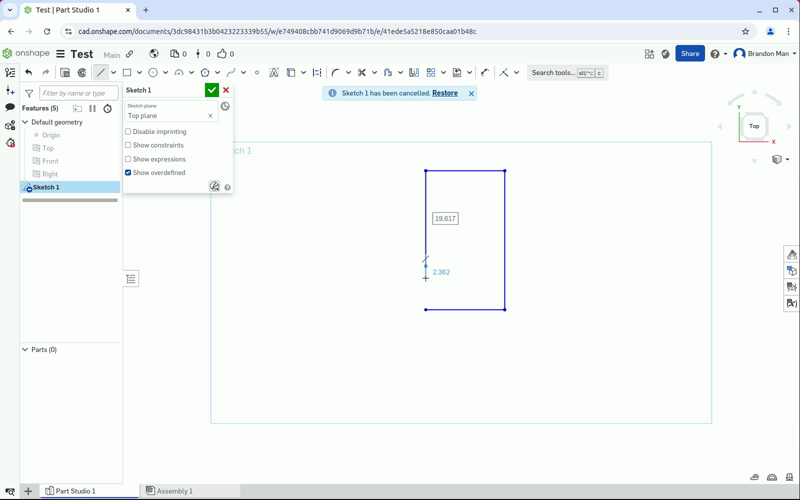
click(425, 277)
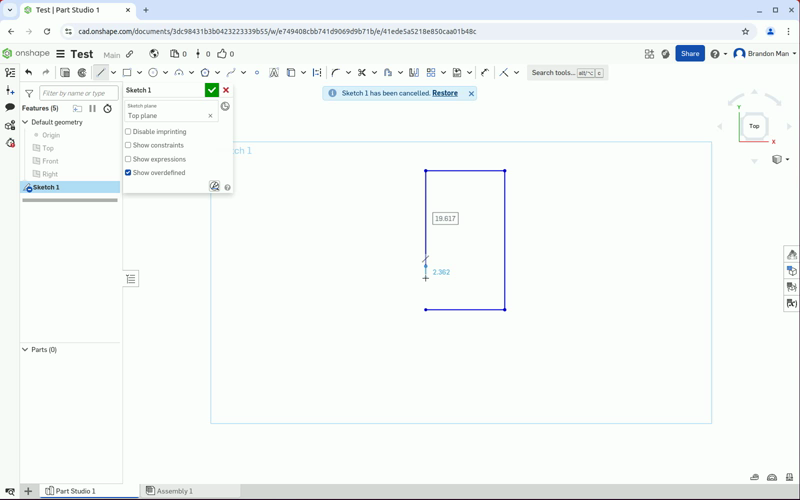
key_up(shift)
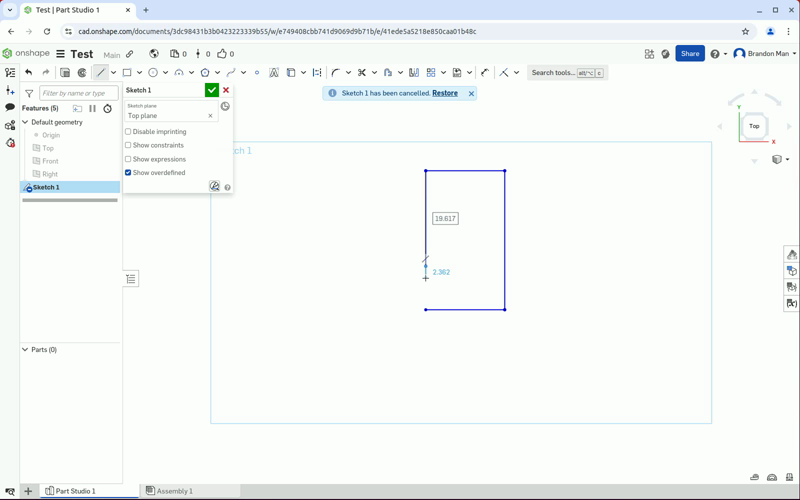
mouse_move(455, 277)
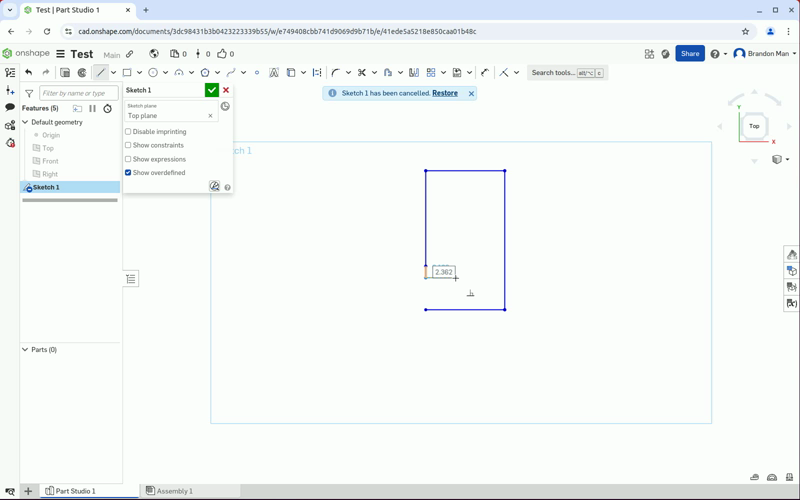
key_down(shift)
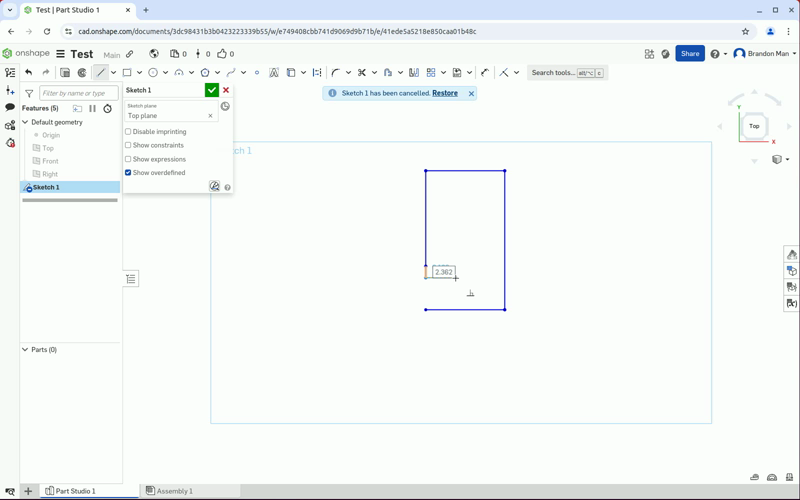
mouse_move(425, 309)
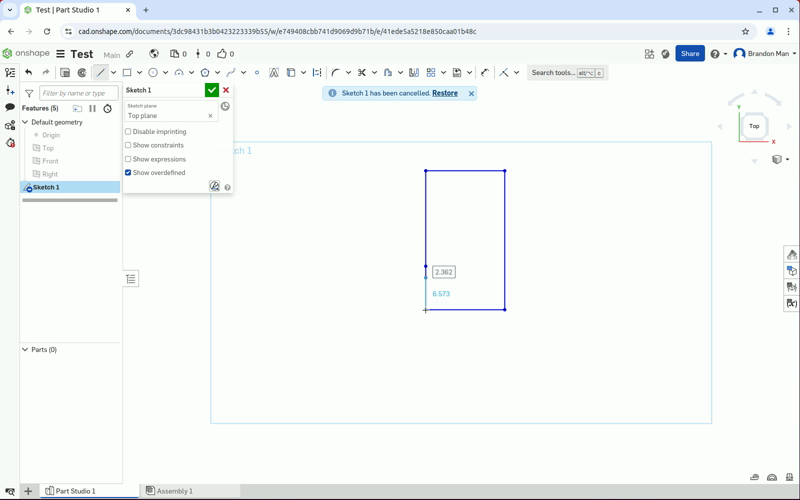
key_up(shift)
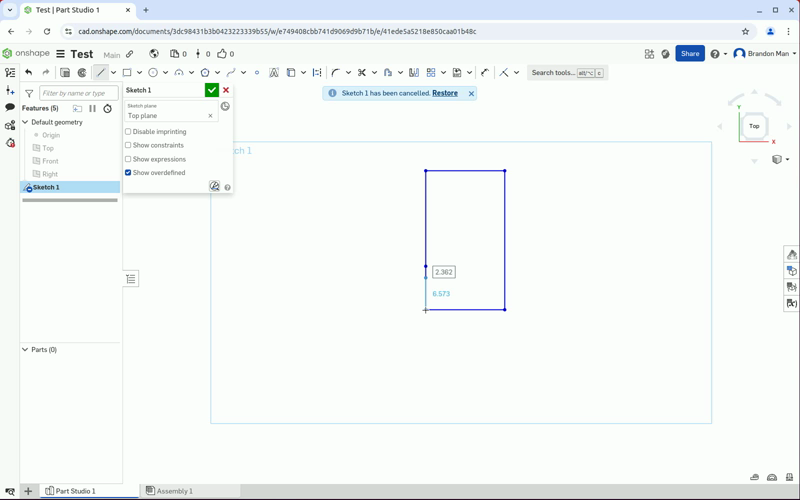
click(425, 309)
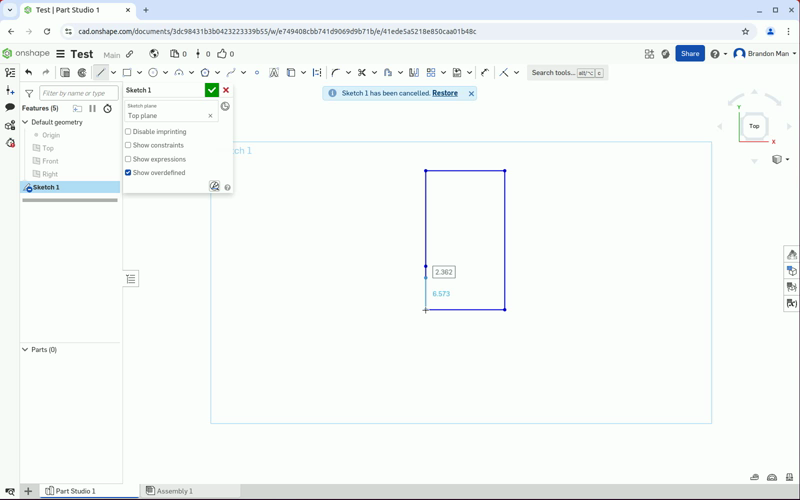
key(esc)
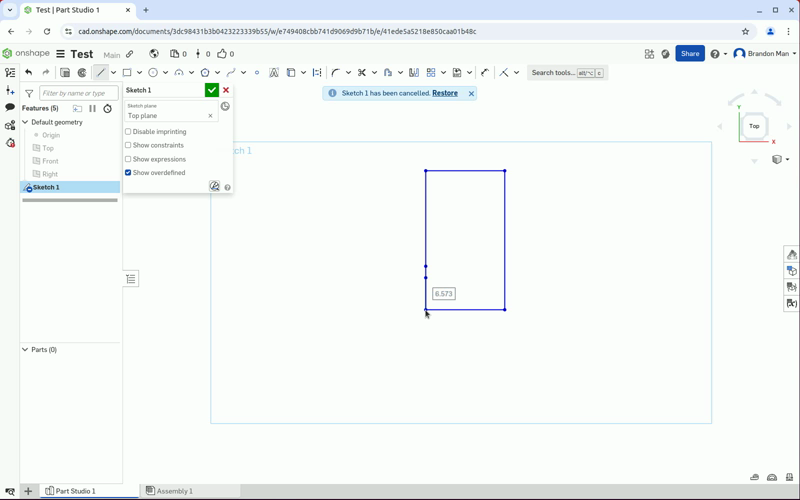
mouse_move(485, 298)
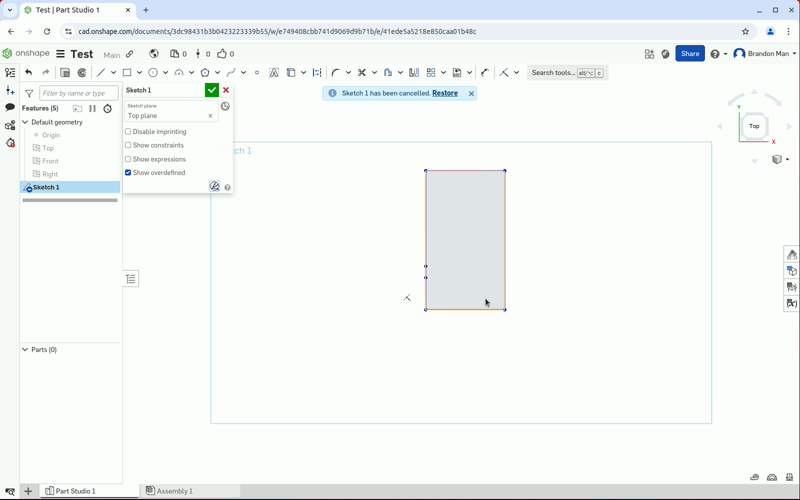
click(485, 298)
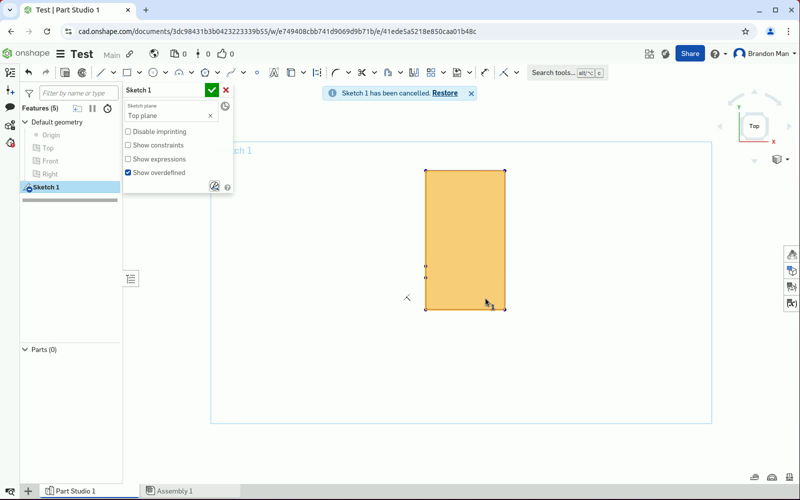
mouse_move(73, 352)
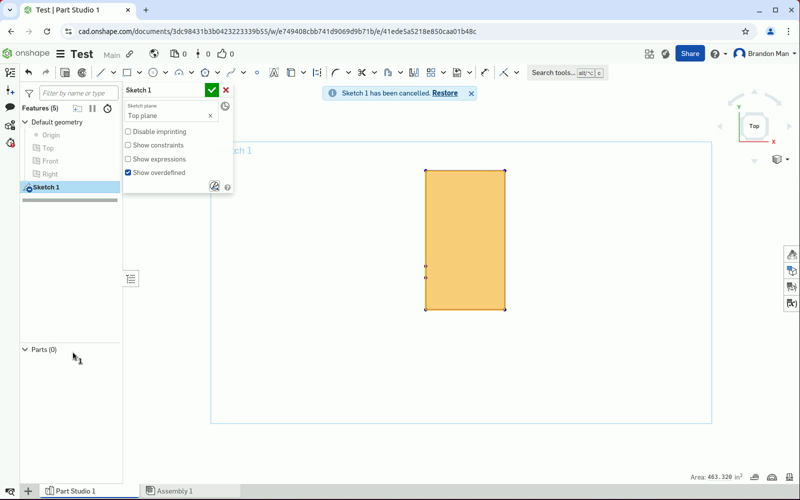
key(shift+y)
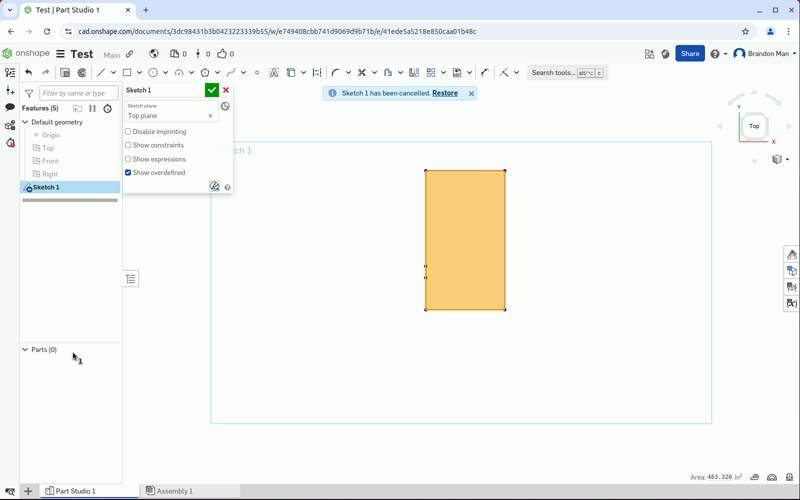
key(shift+e)
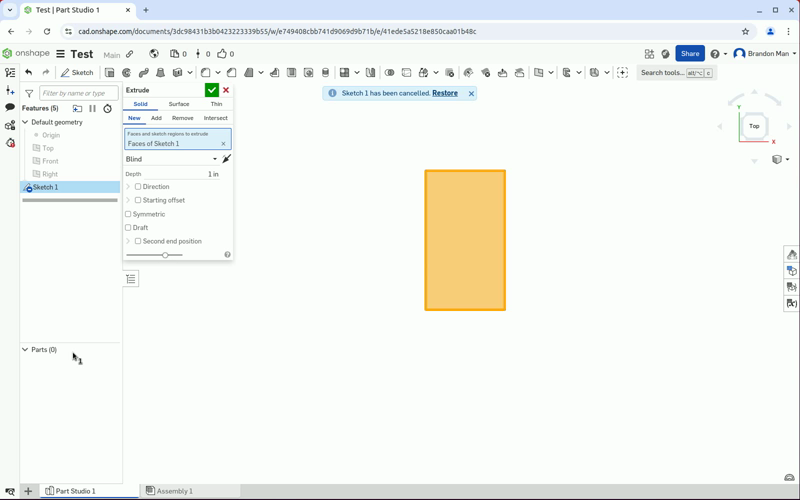
mouse_move(143, 106)
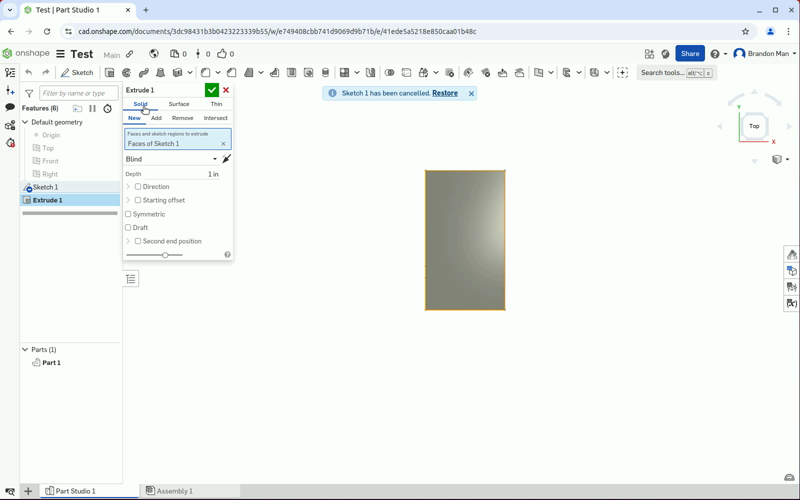
click(143, 106)
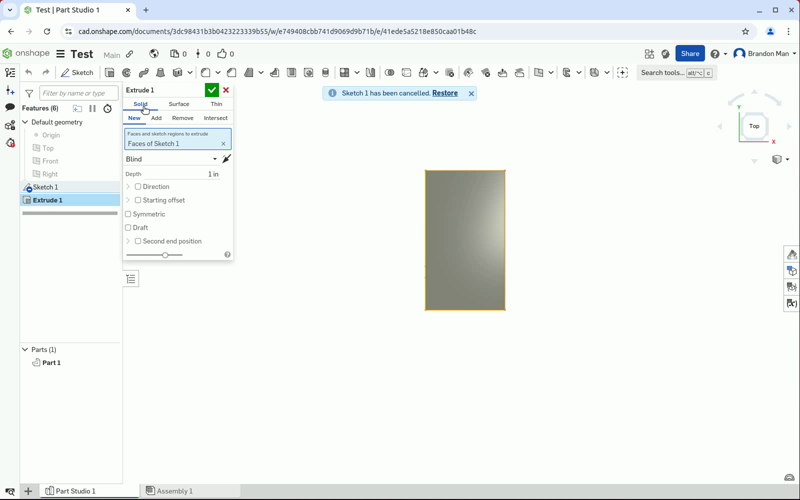
mouse_move(137, 120)
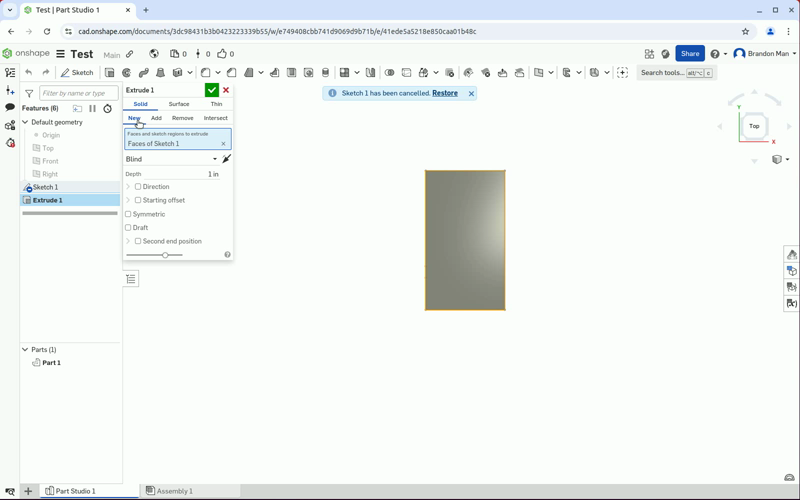
click(137, 120)
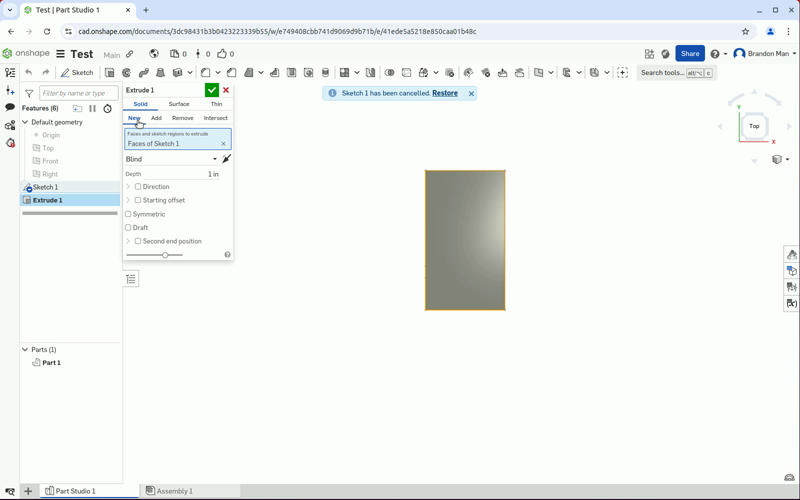
key(tab, 4)
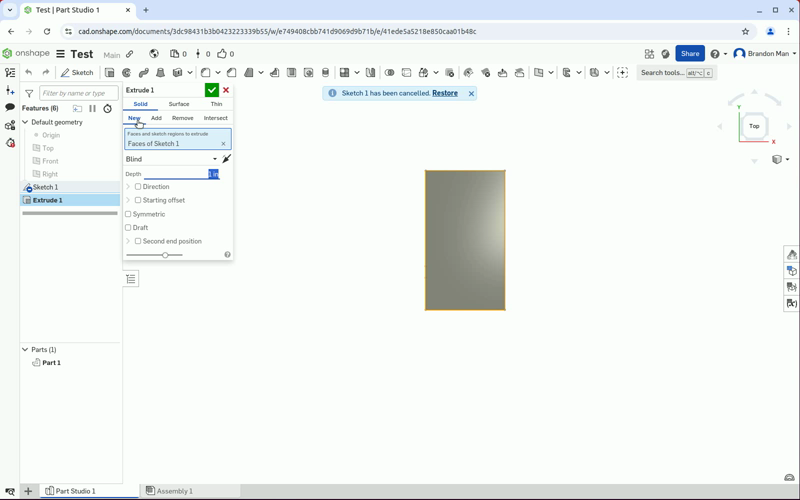
text(10.351)
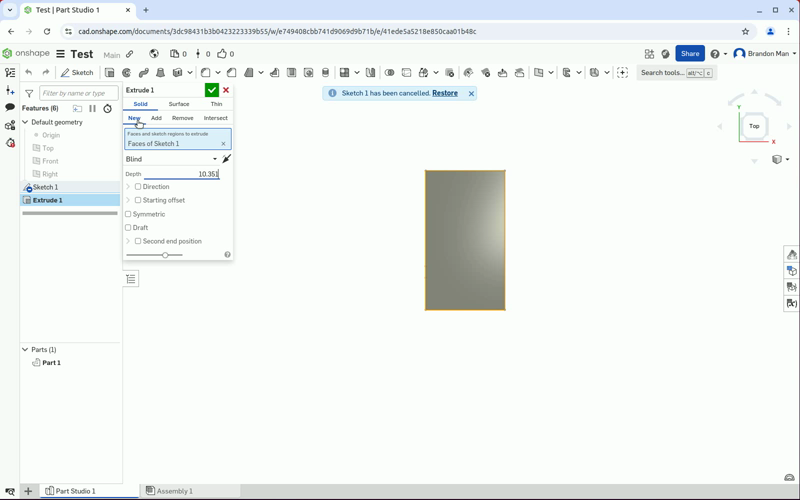
key(enter)
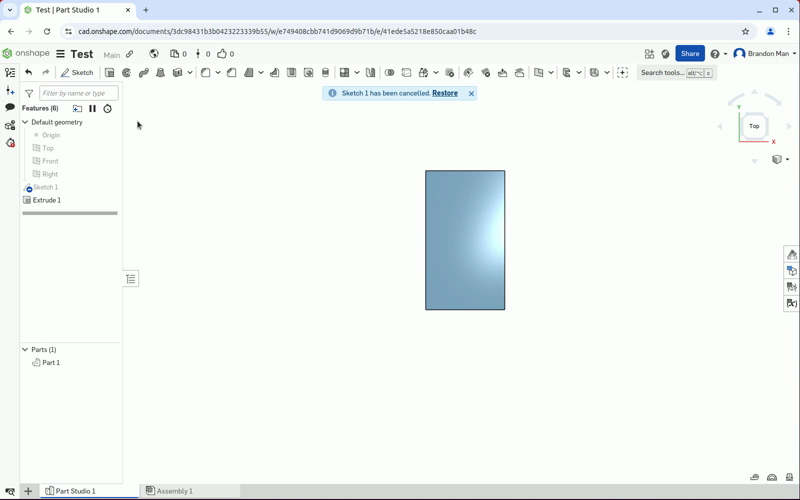
key(shift+h)
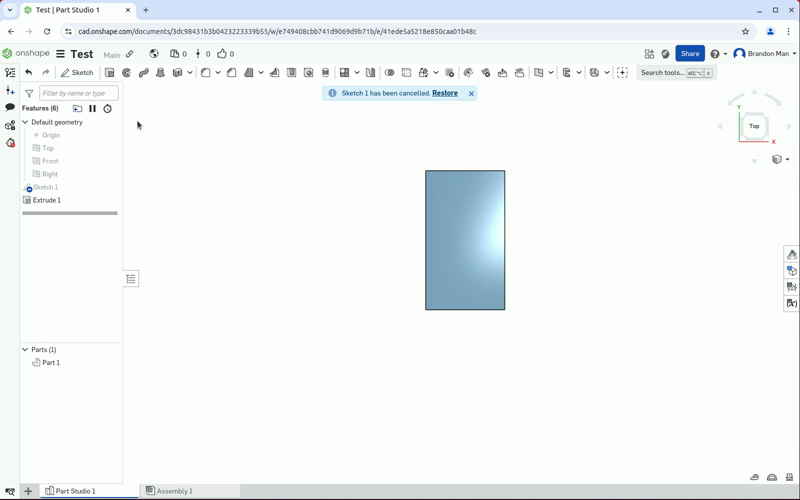
key(shift+h)
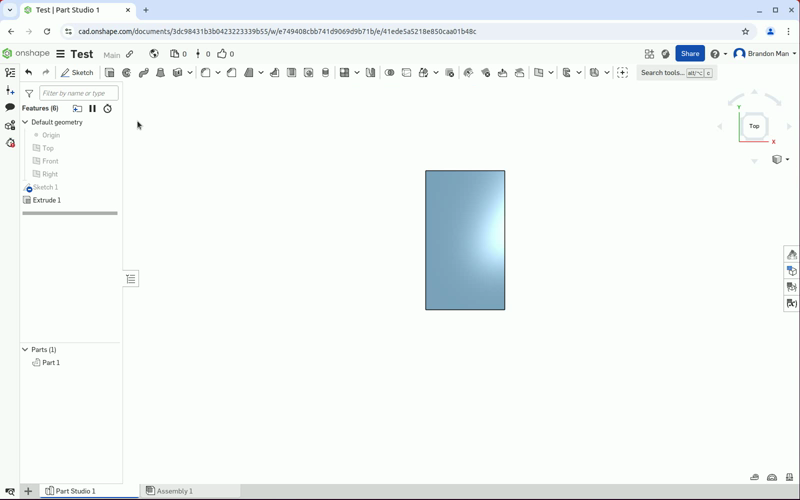
mouse_move(73, 189)
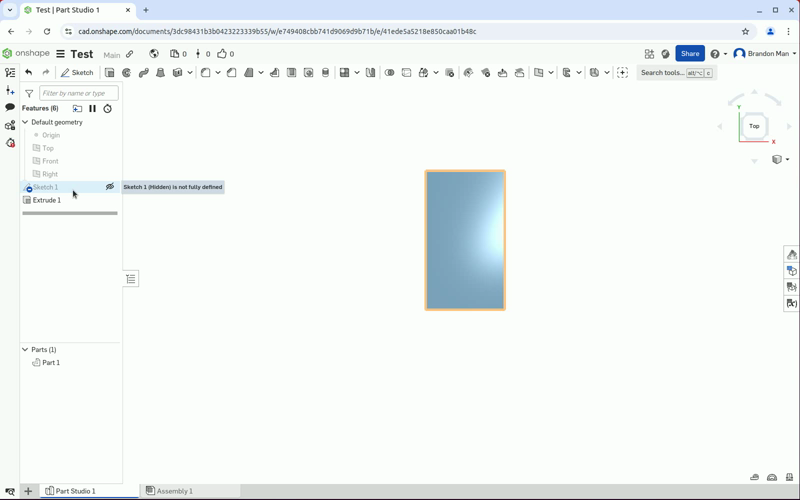
click(73, 189)
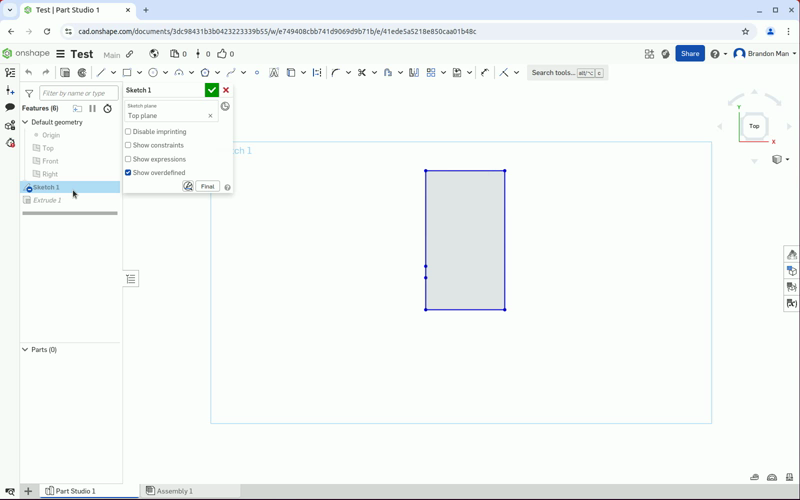
mouse_move(229, 92)
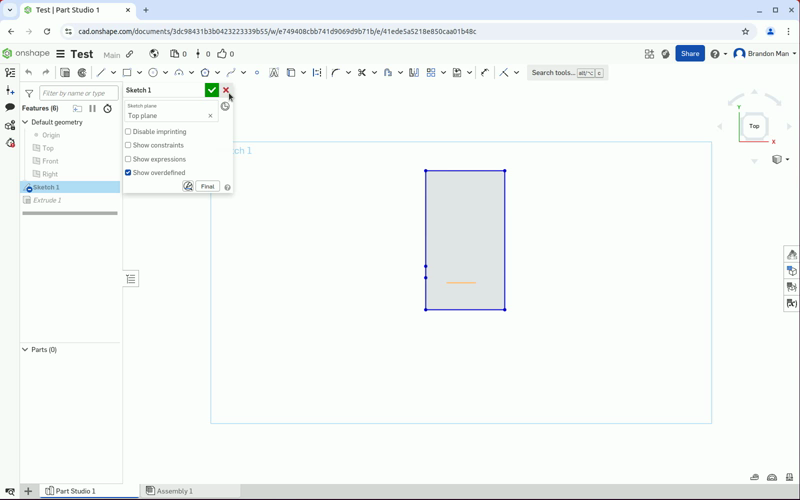
click(229, 92)
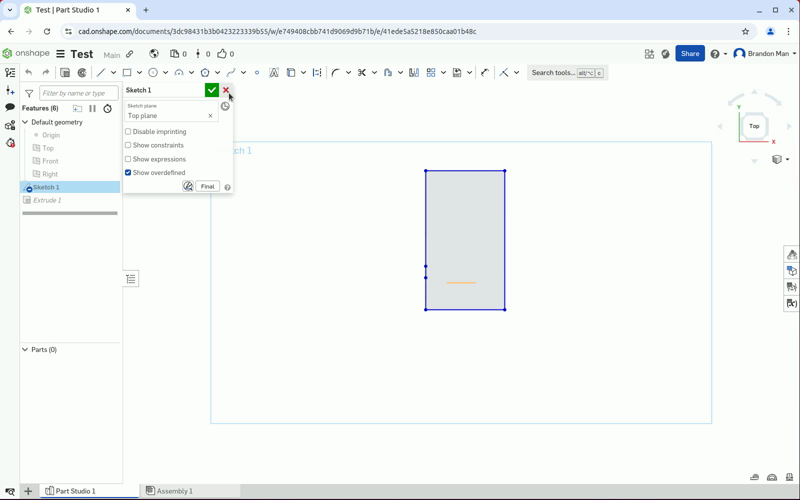
key(shift+s)
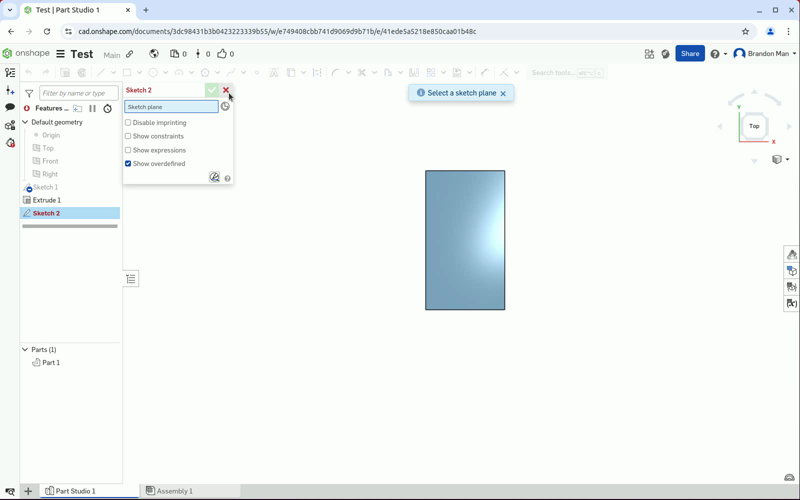
mouse_move(73, 150)
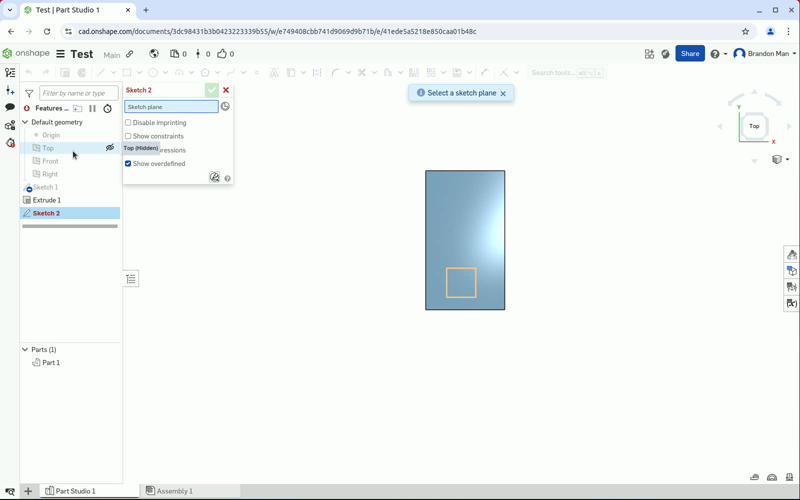
click(73, 150)
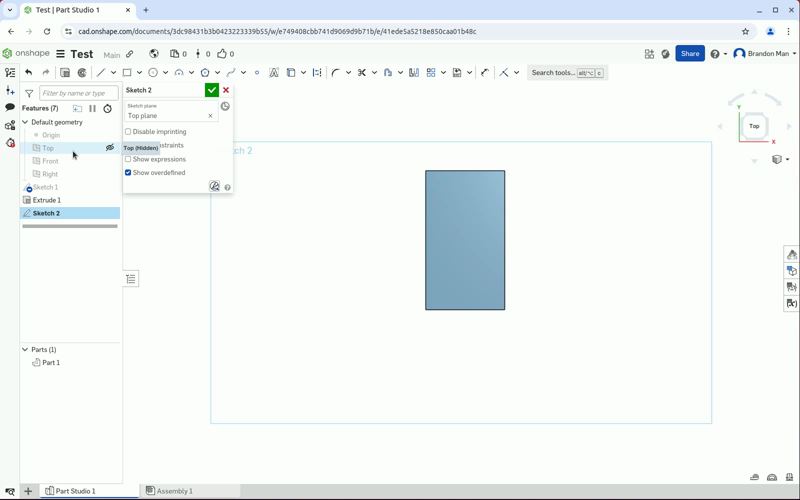
mouse_move(73, 352)
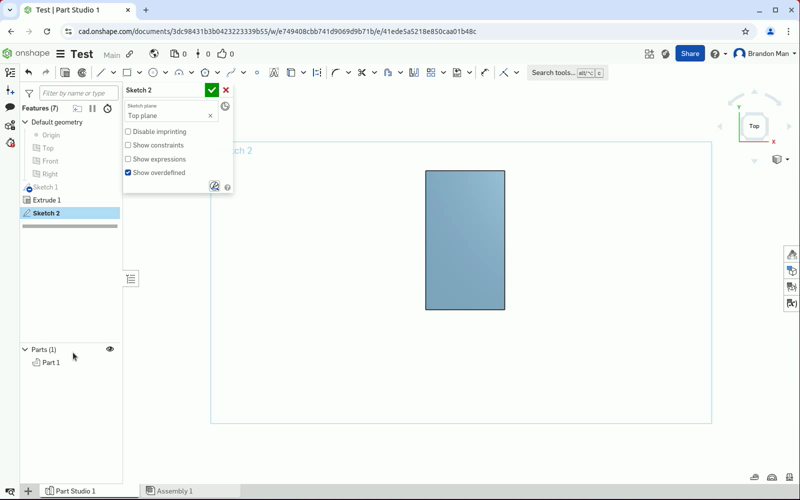
key(y)
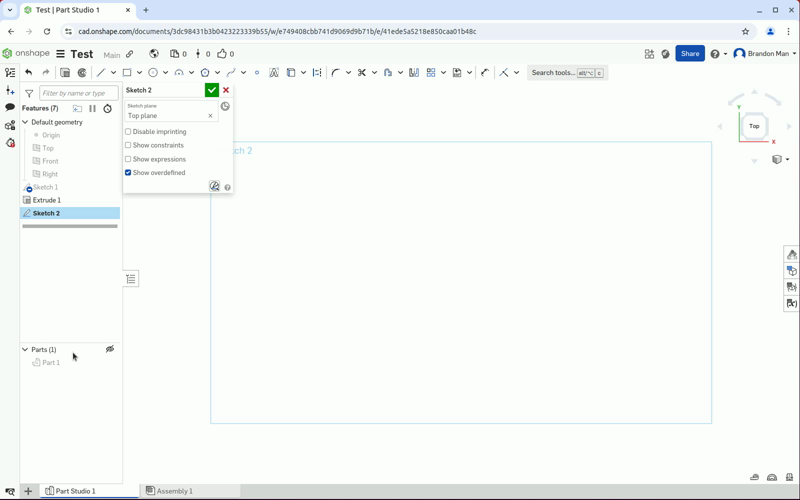
key(l)
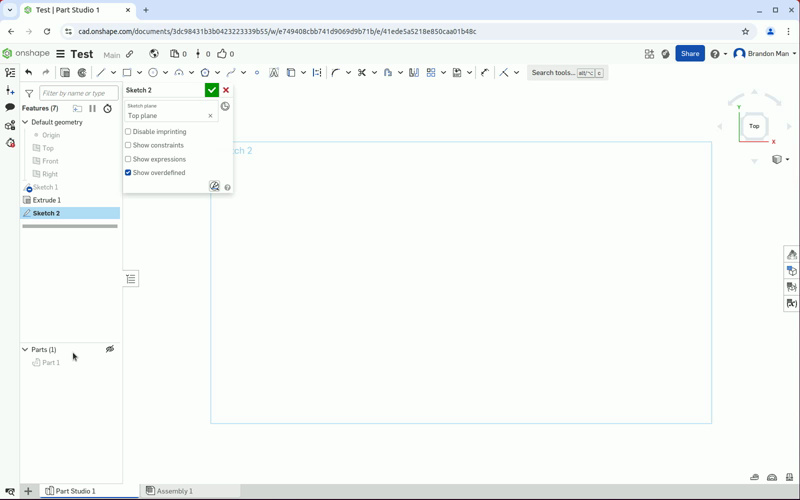
key_down(shift)
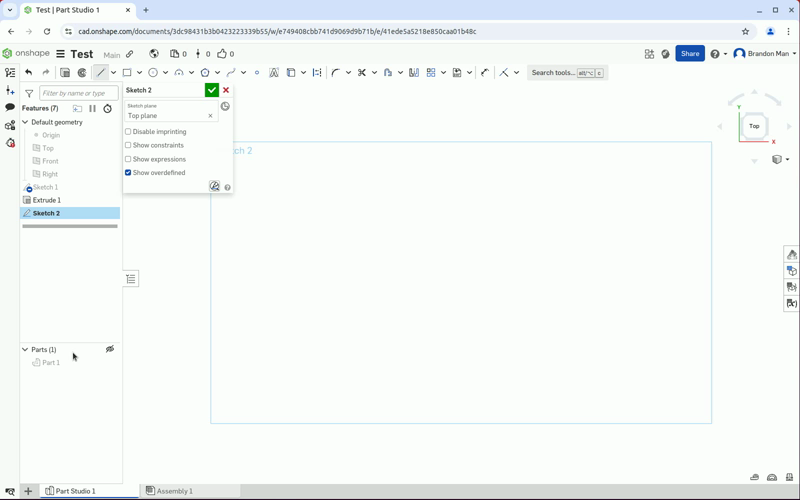
mouse_move(407, 276)
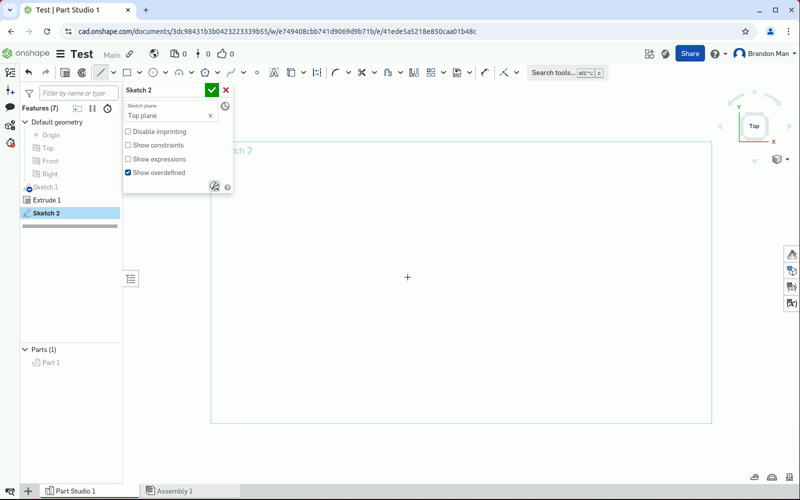
click(407, 276)
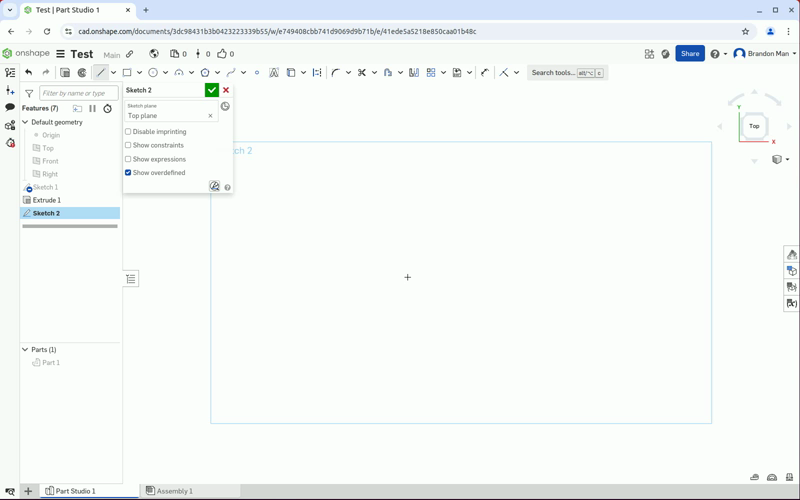
key_up(shift)
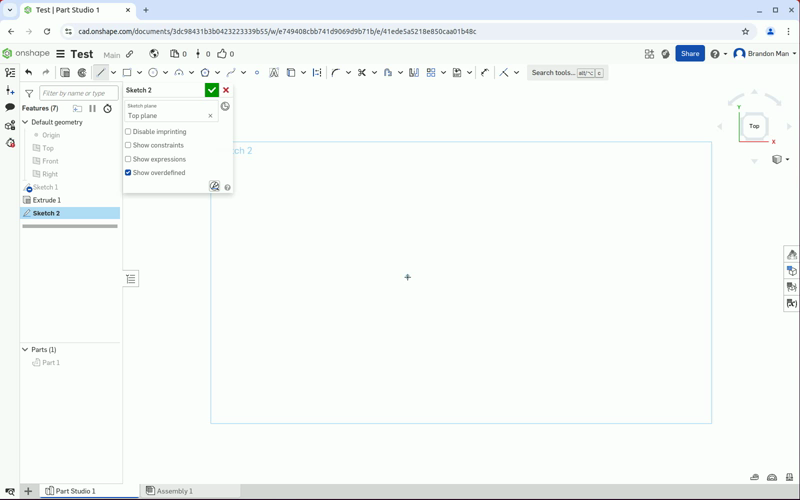
key_down(shift)
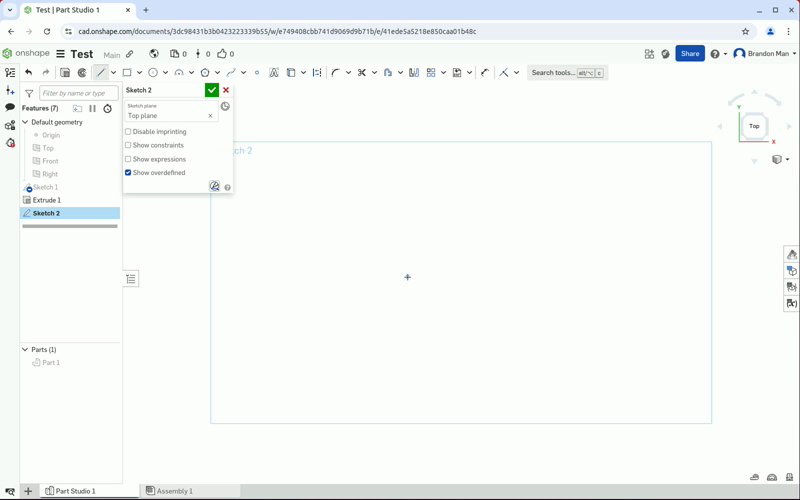
mouse_move(437, 276)
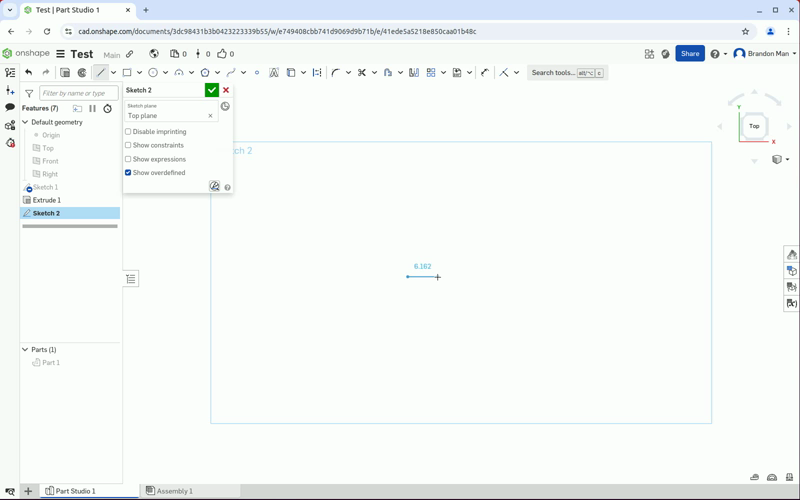
mouse_move(426, 276)
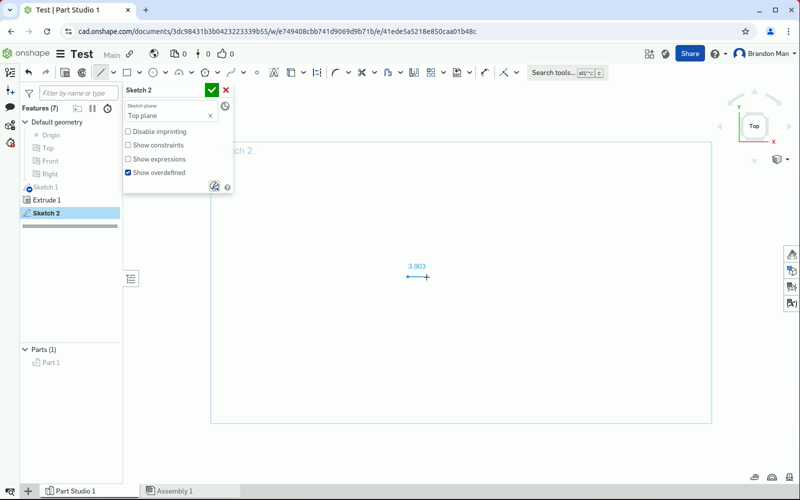
click(426, 276)
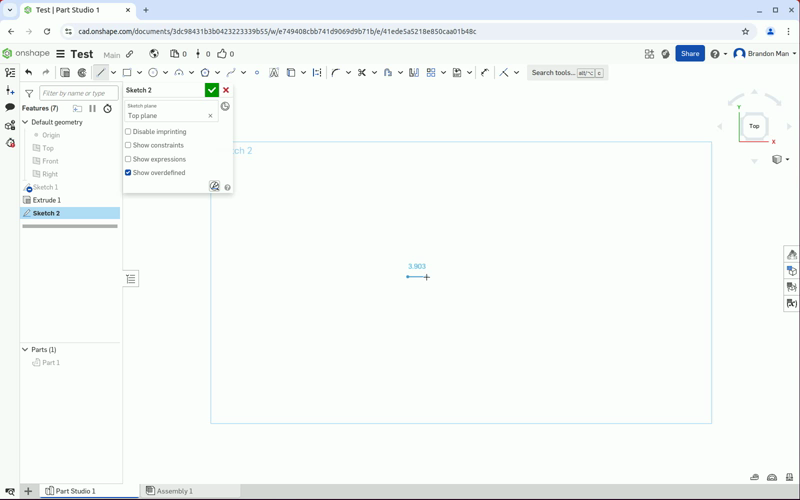
key_up(shift)
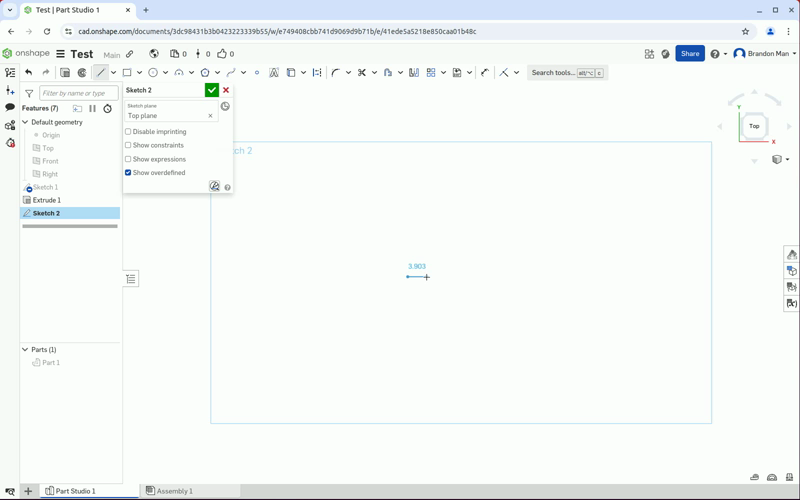
key_down(shift)
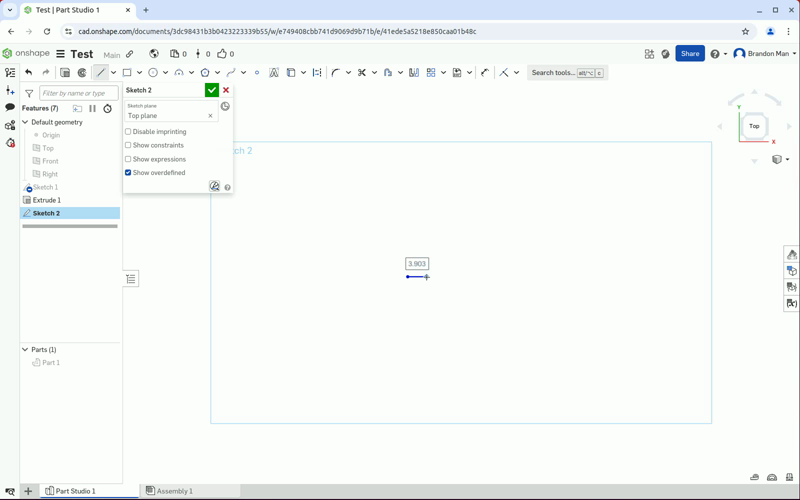
mouse_move(456, 276)
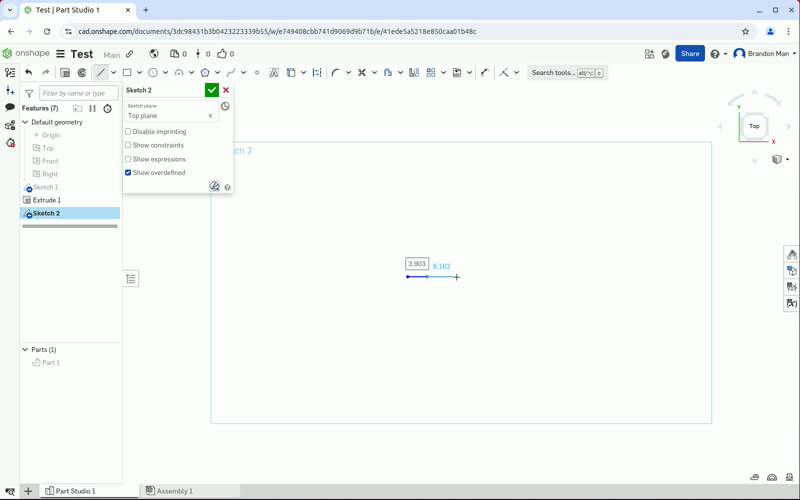
mouse_move(426, 264)
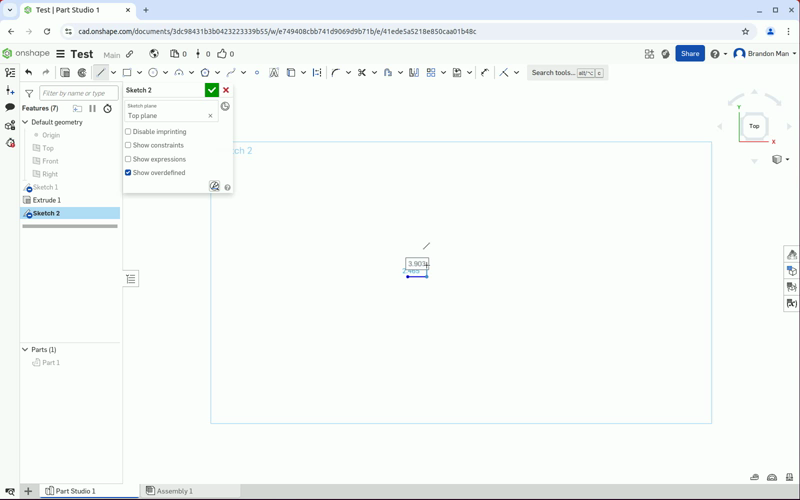
click(426, 264)
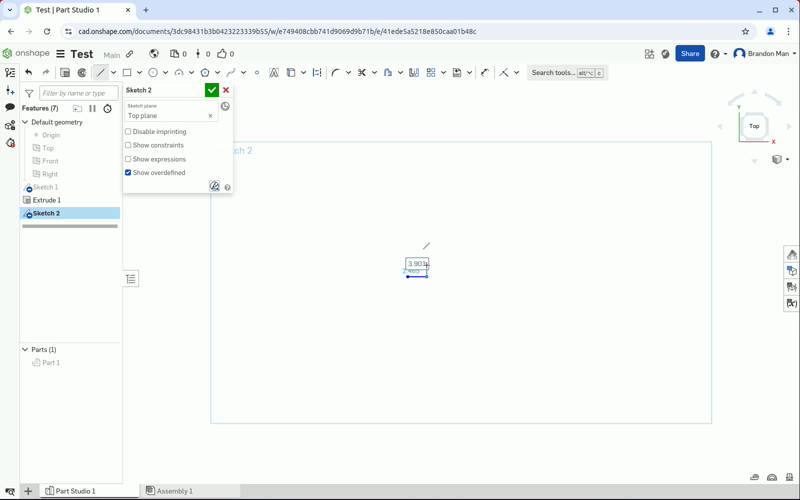
key_up(shift)
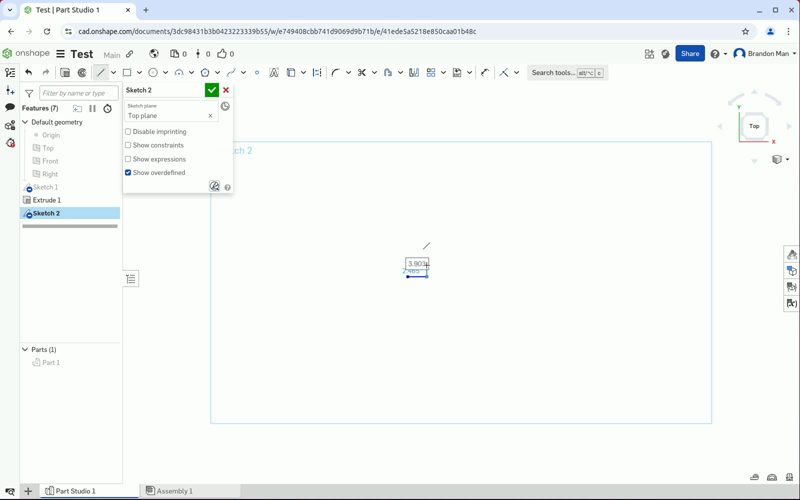
key_down(shift)
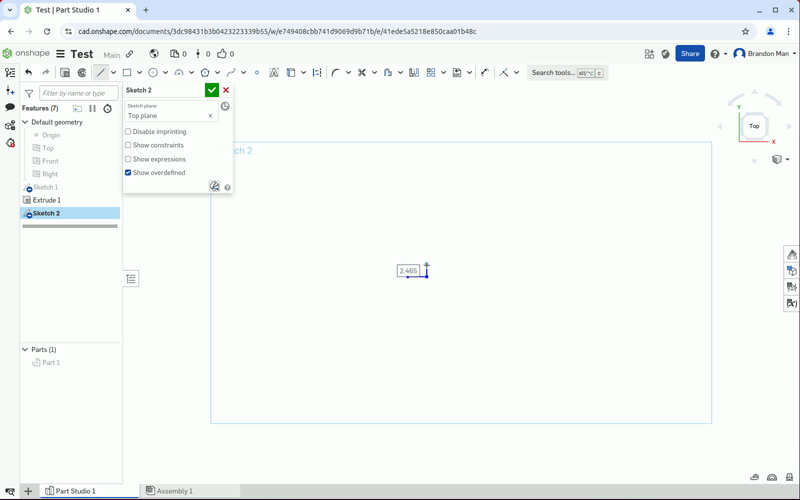
mouse_move(456, 264)
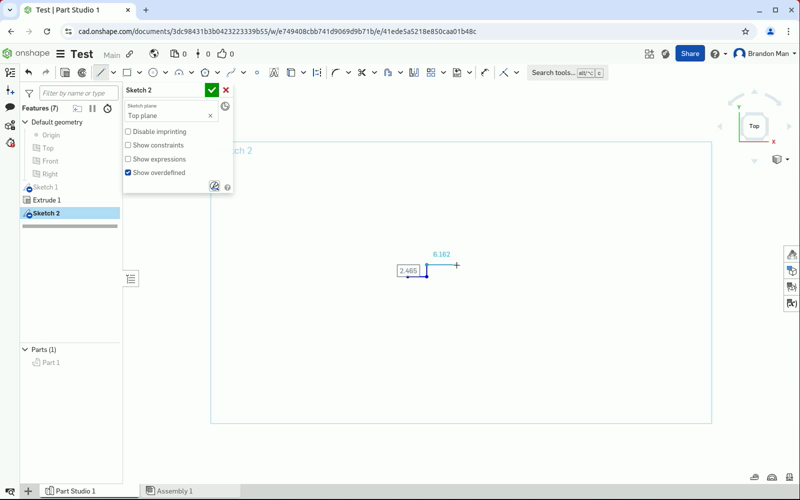
mouse_move(407, 264)
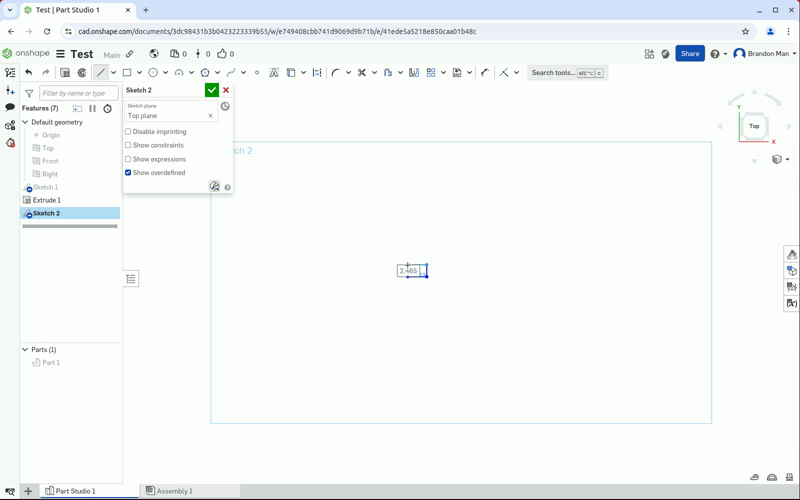
click(407, 264)
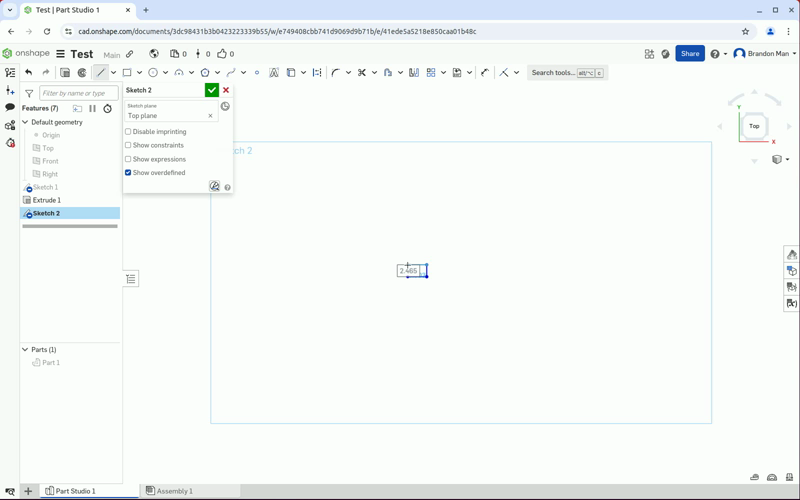
key_up(shift)
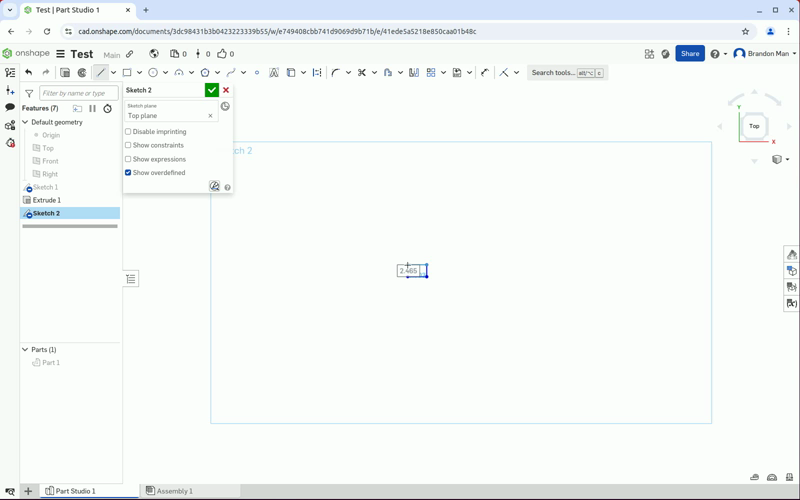
mouse_move(437, 264)
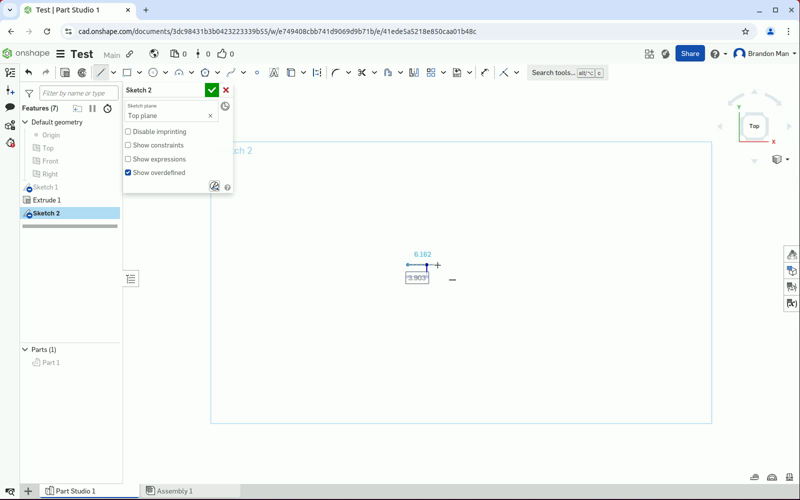
key_down(shift)
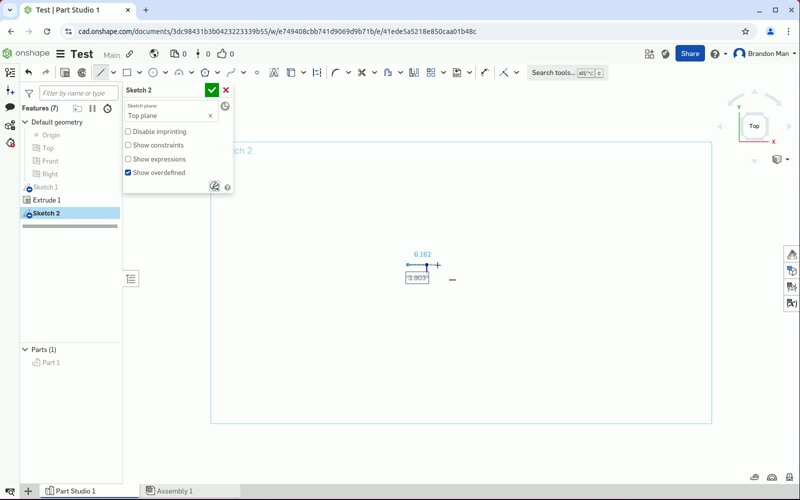
mouse_move(407, 276)
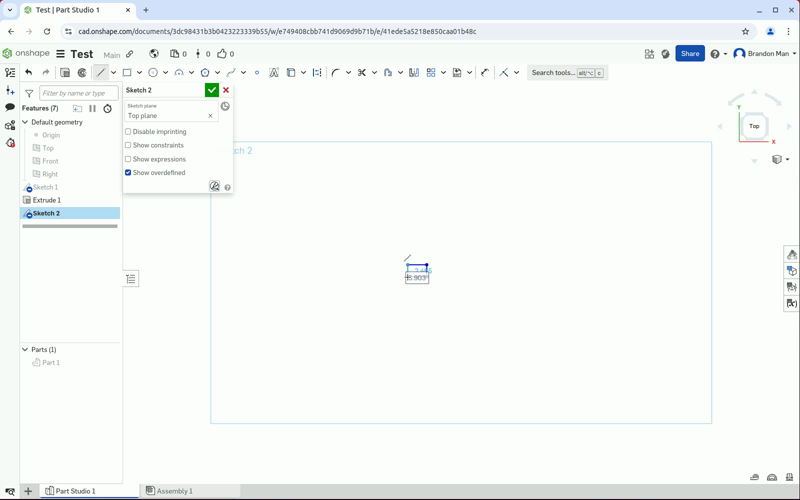
key_up(shift)
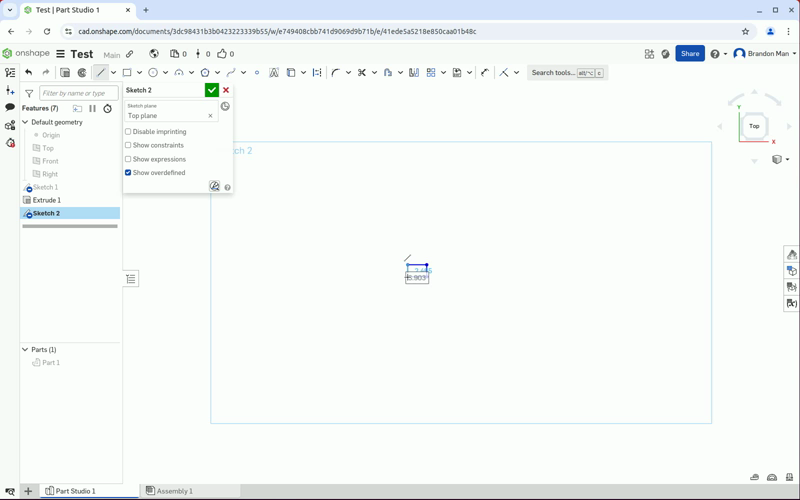
click(407, 276)
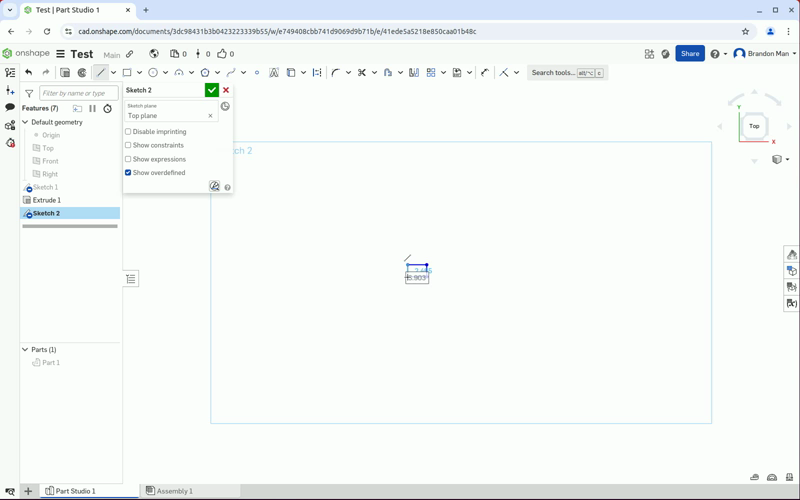
key(esc)
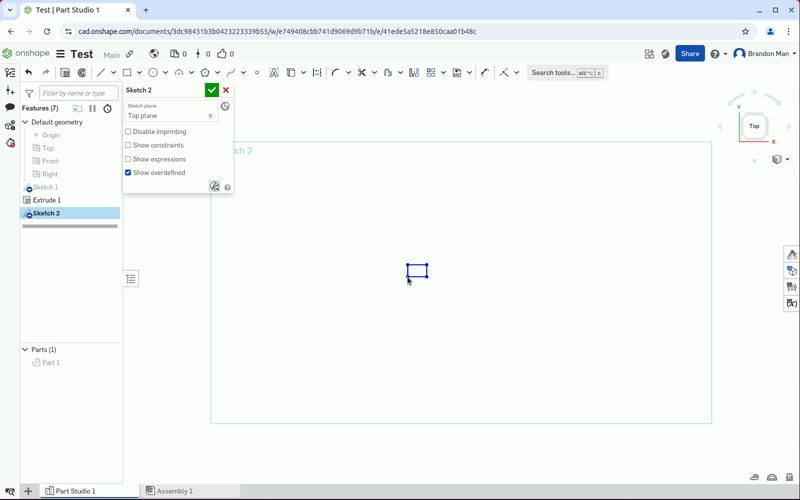
mouse_move(408, 273)
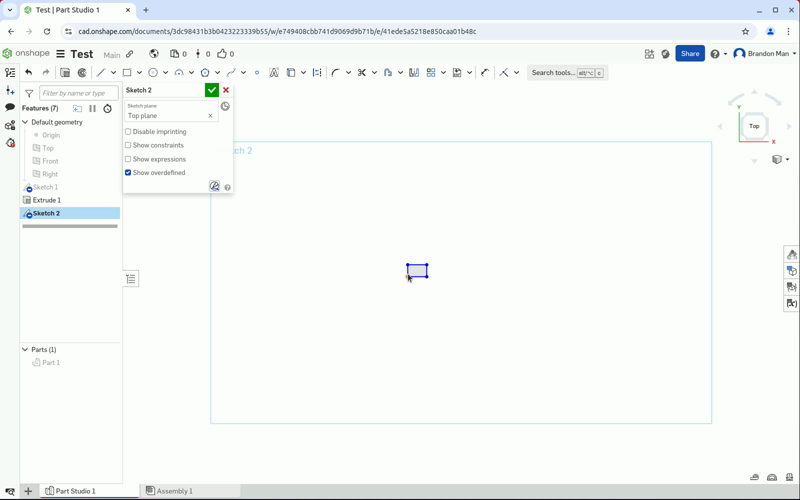
scroll(6)
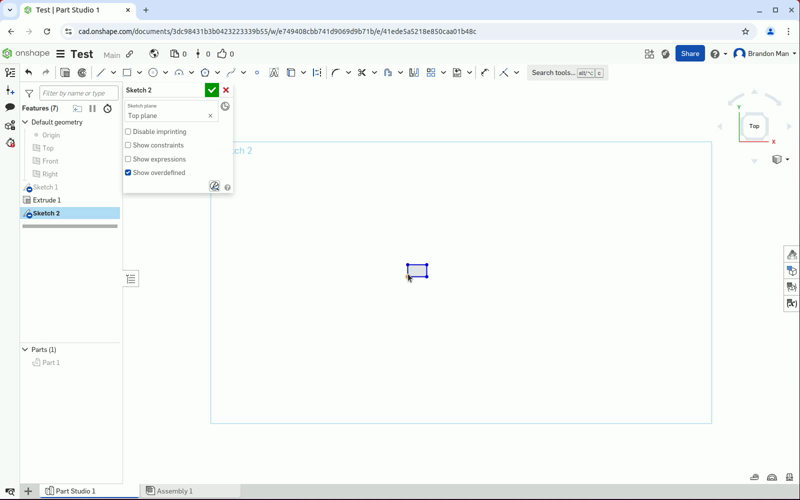
scroll(6)
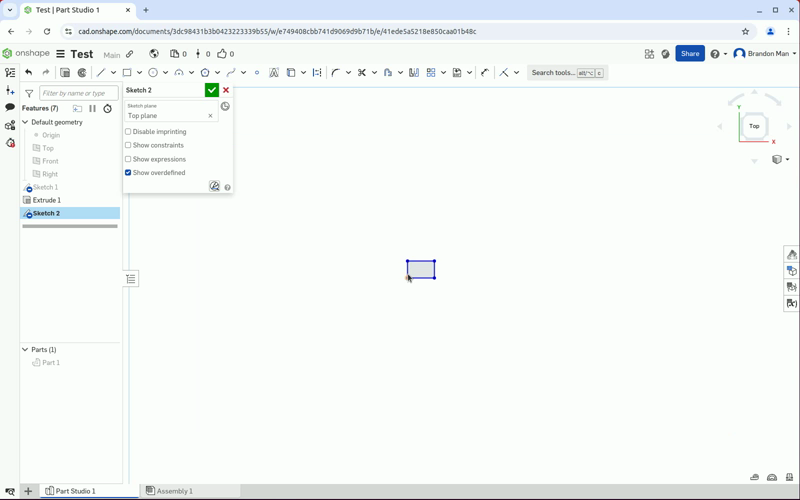
scroll(6)
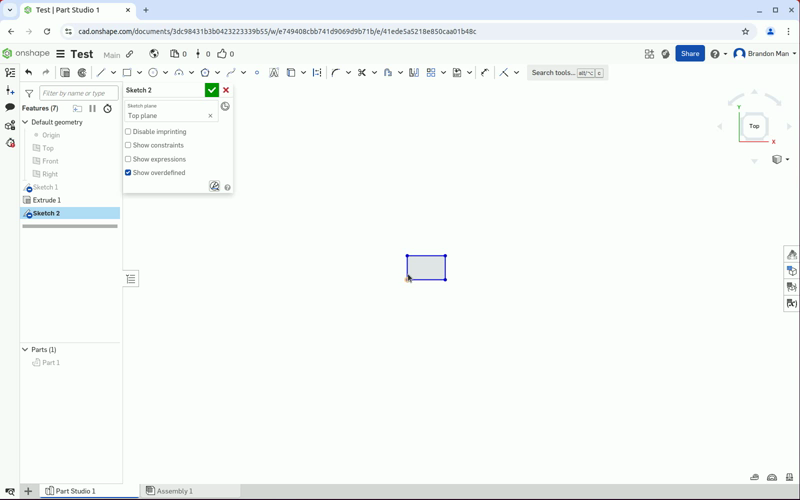
scroll(6)
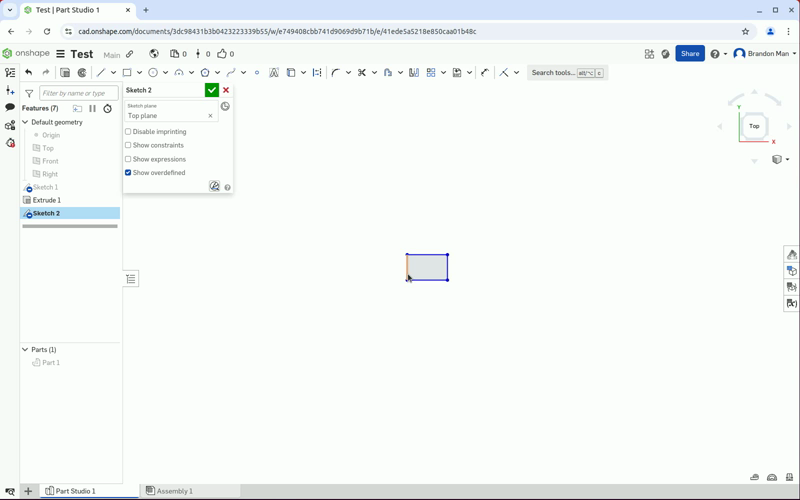
scroll(6)
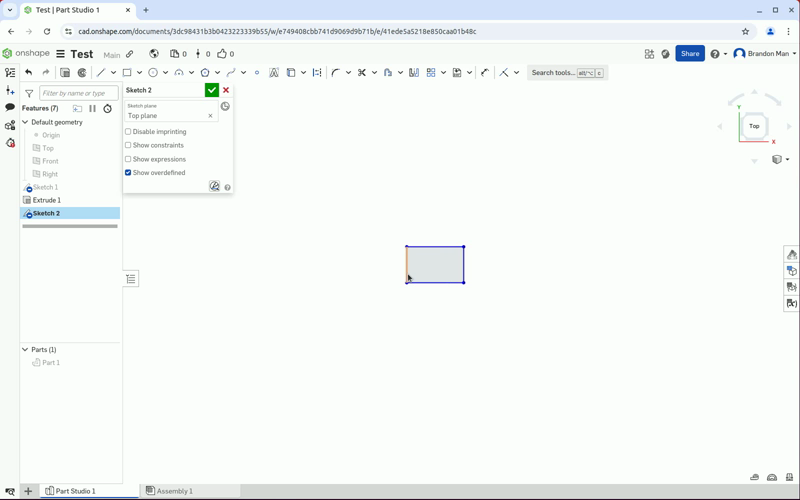
scroll(6)
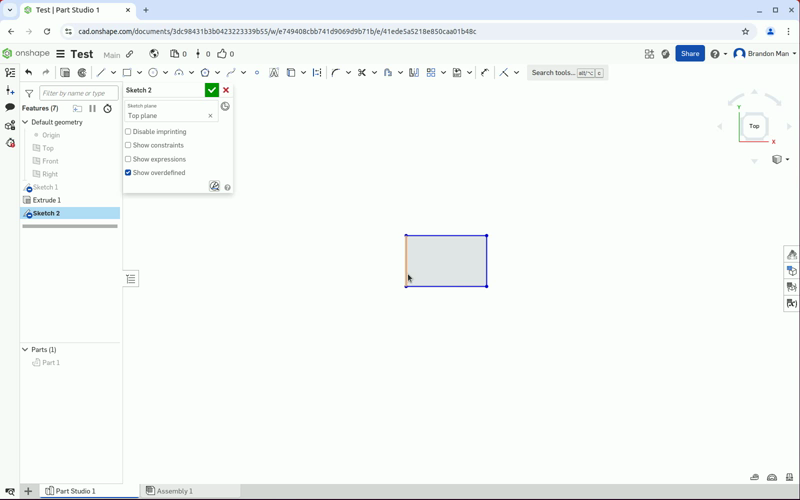
scroll(6)
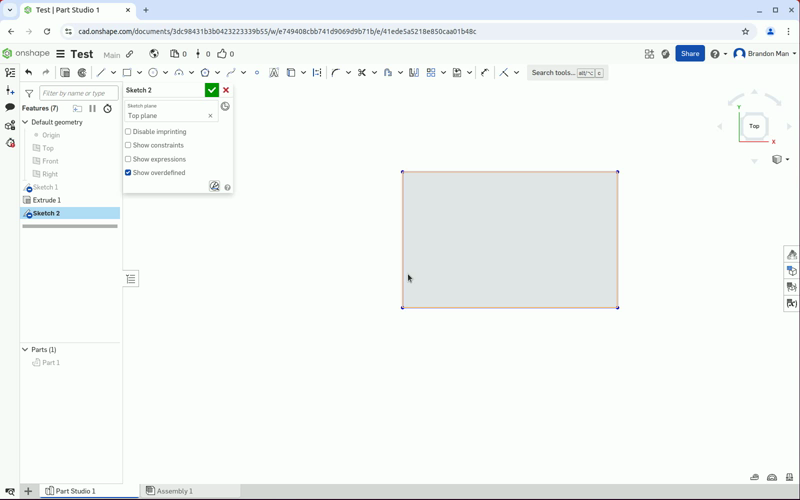
click(408, 273)
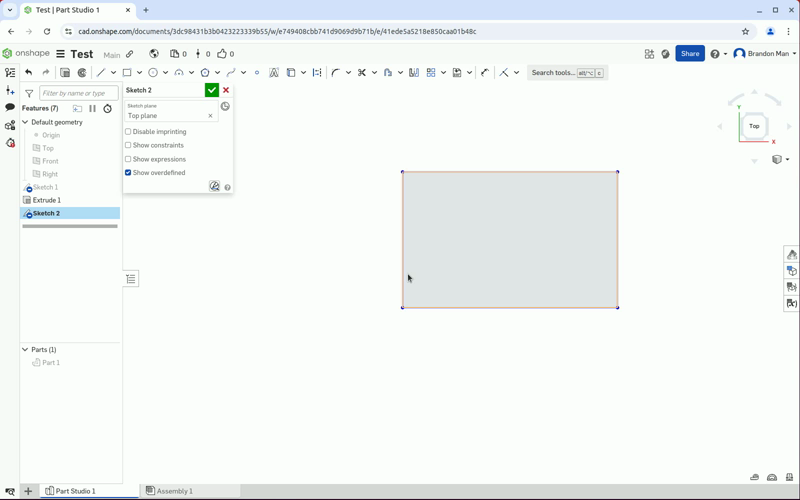
scroll(-6)
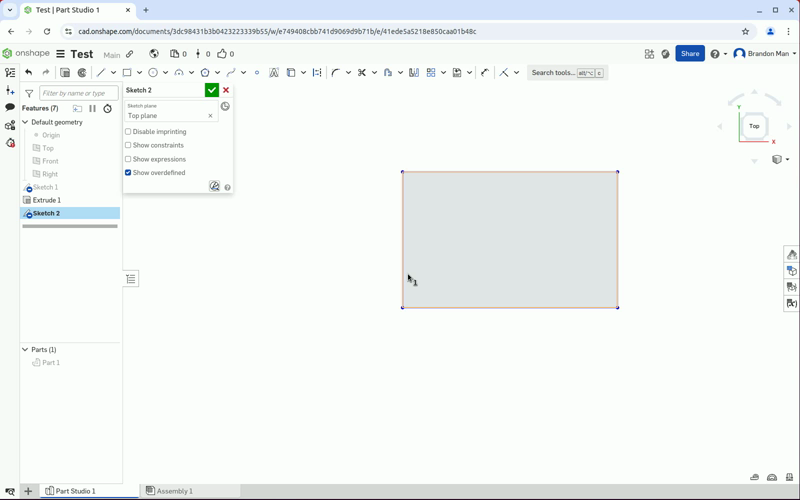
scroll(-6)
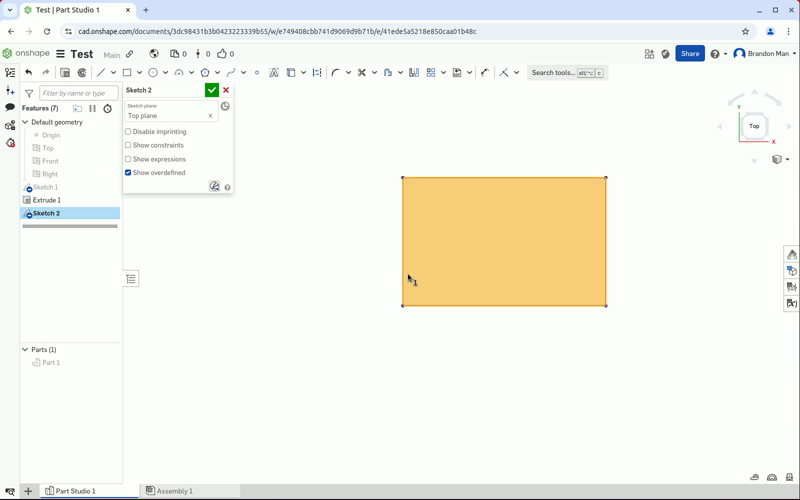
scroll(-6)
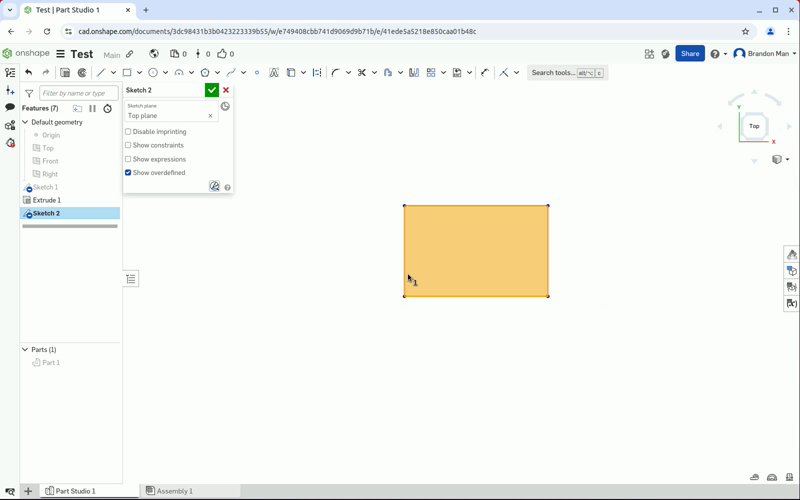
scroll(-6)
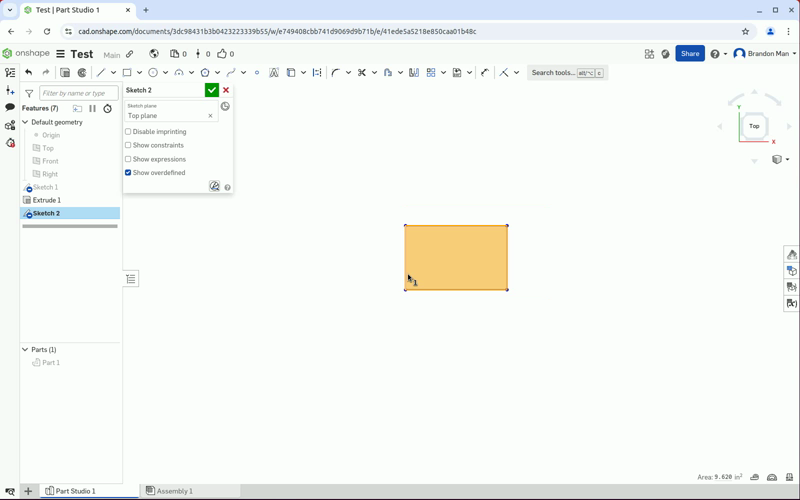
scroll(-6)
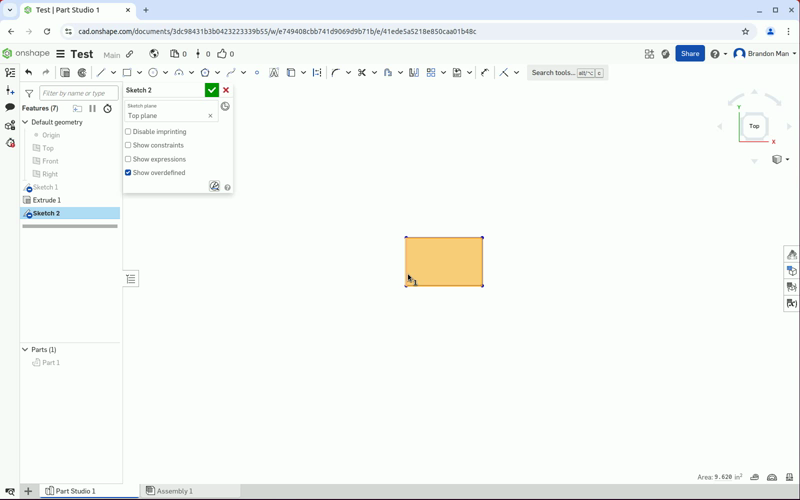
scroll(-6)
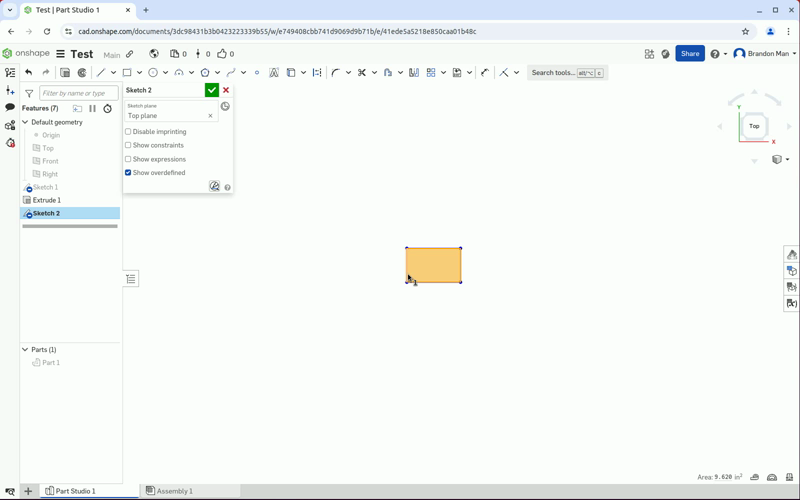
scroll(-6)
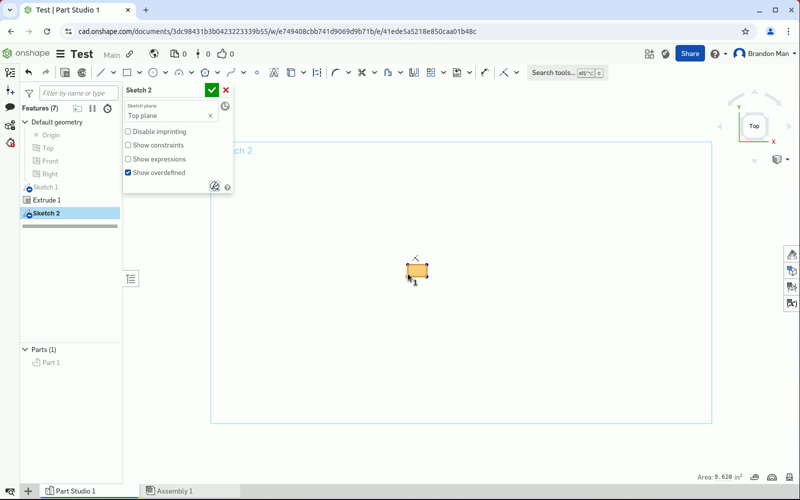
mouse_move(73, 352)
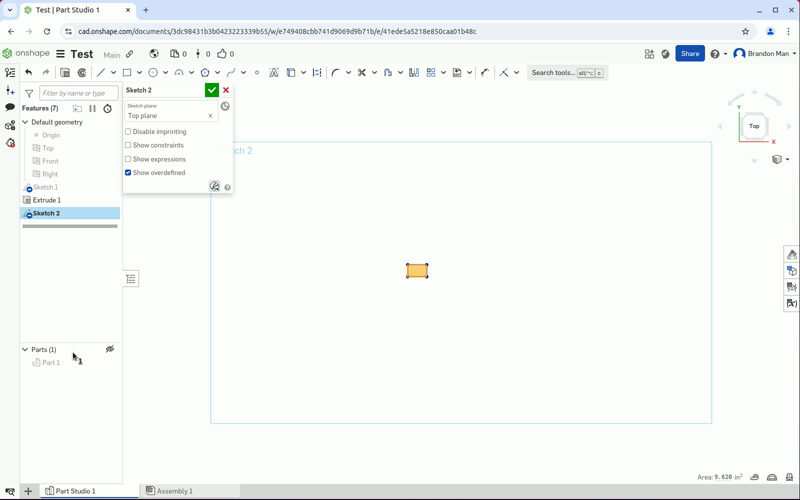
key(shift+y)
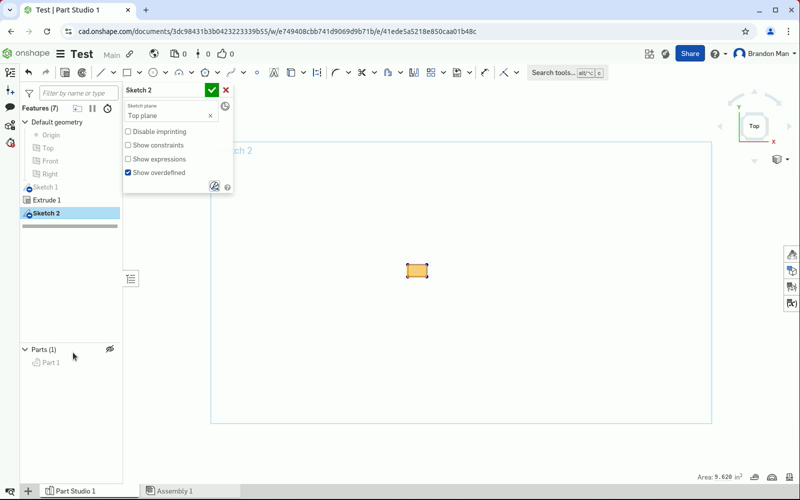
key(shift+e)
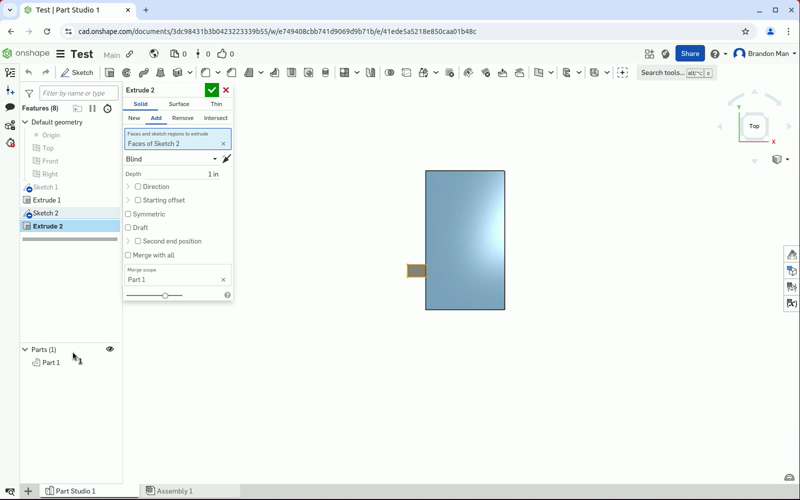
mouse_move(143, 106)
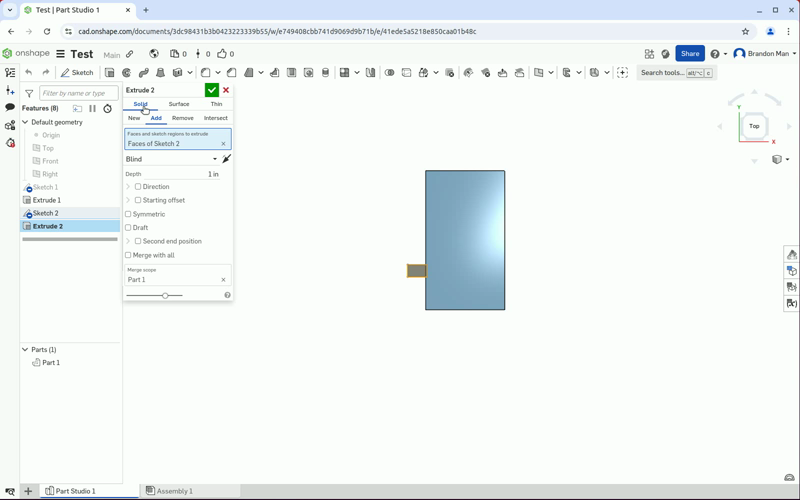
click(143, 106)
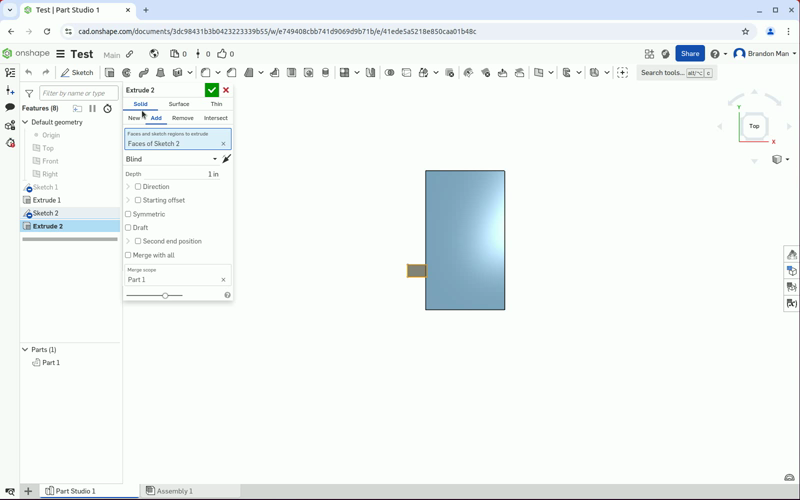
mouse_move(137, 120)
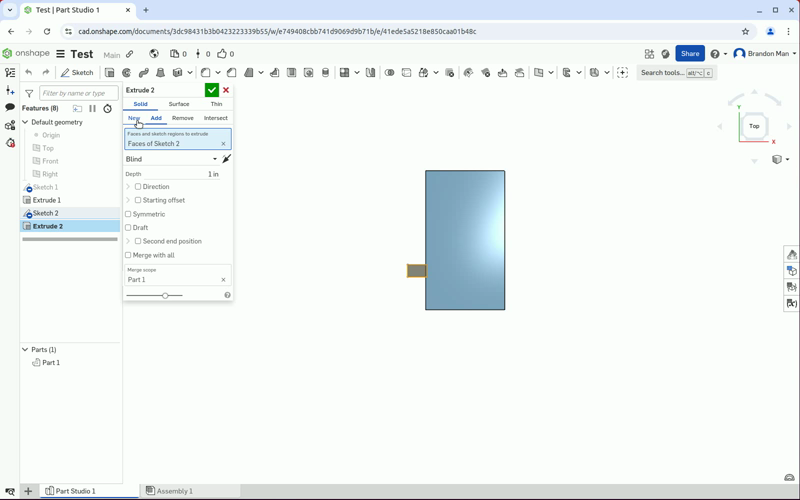
click(137, 120)
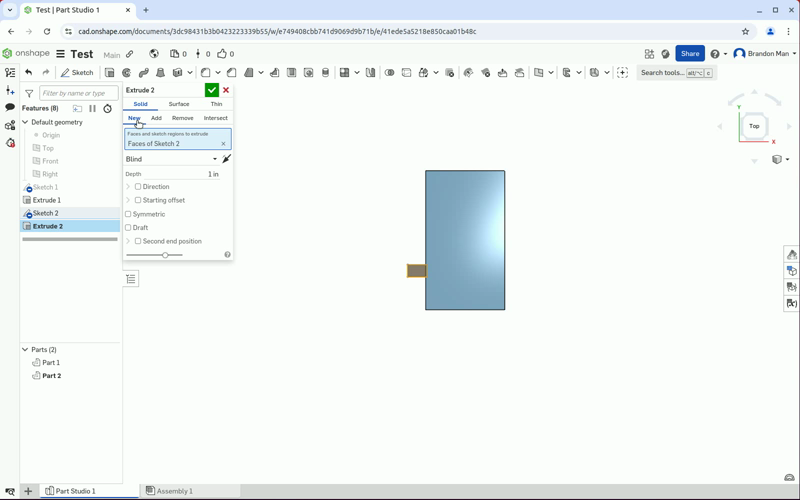
key(tab, 4)
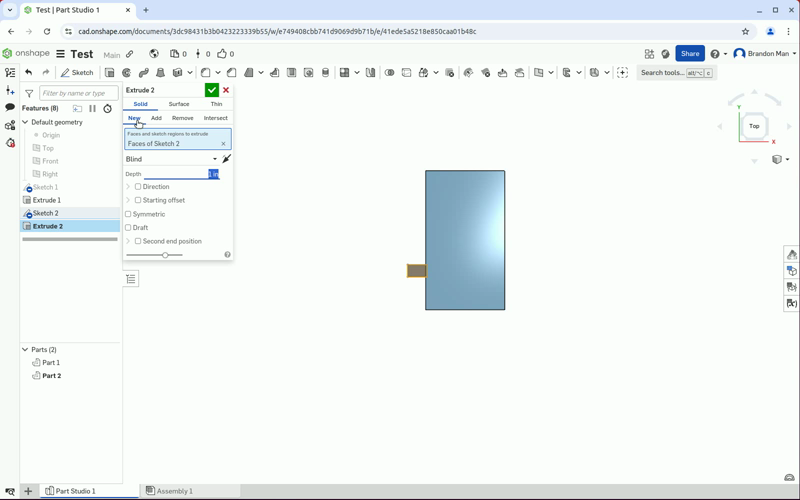
text(10.351)
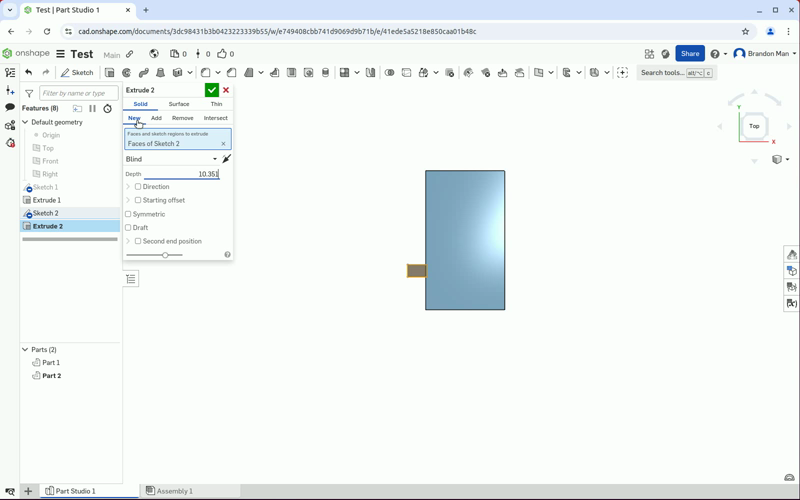
key(enter)
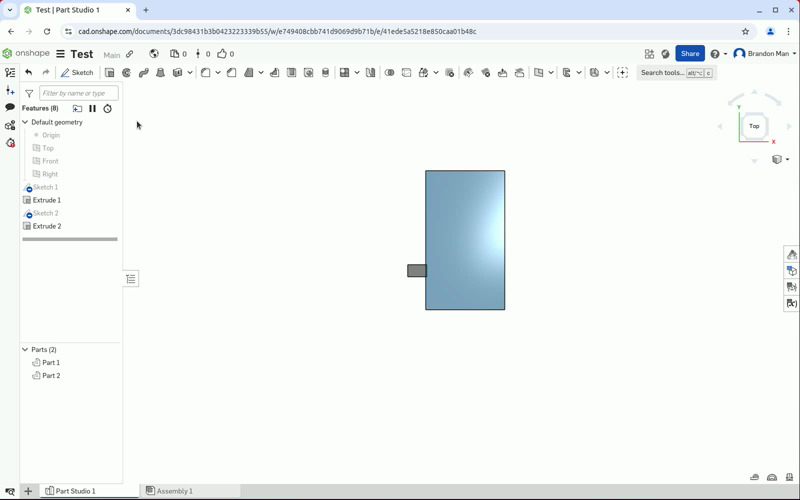
key(shift+h)
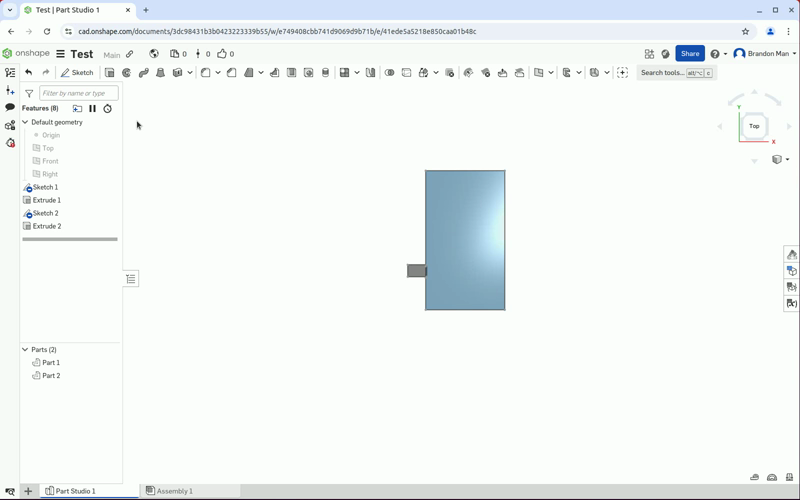
key(shift+h)
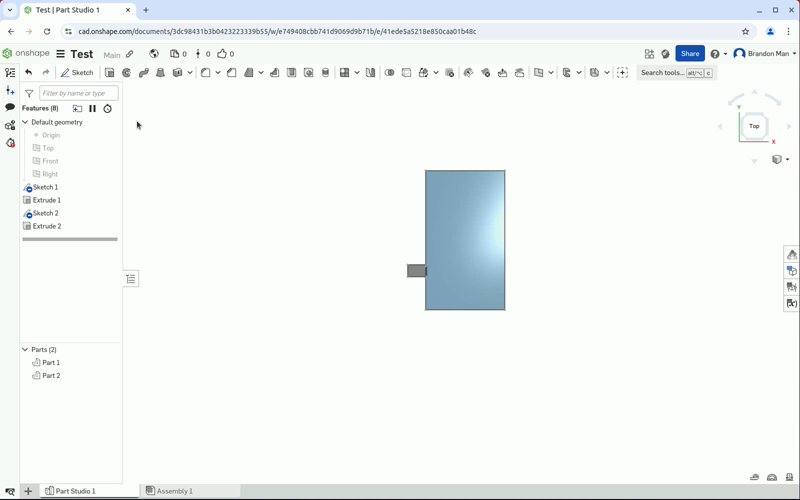
key(shift+7)
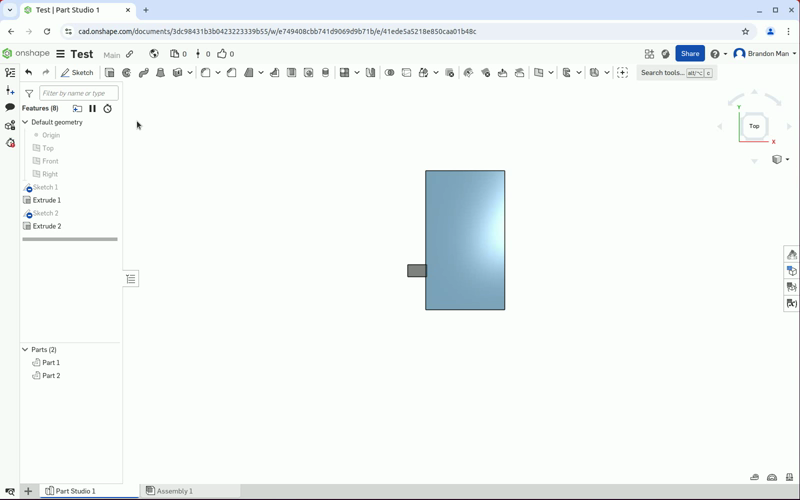
key(up, 3)
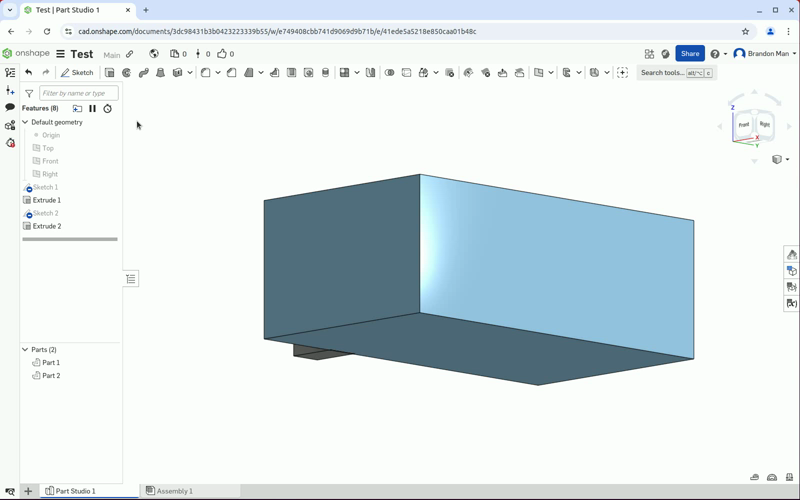
key(left, 3)
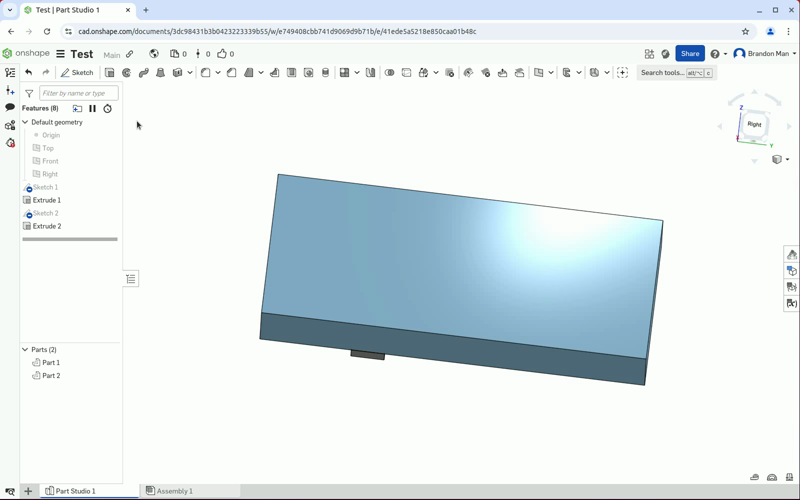
key(right, 3)
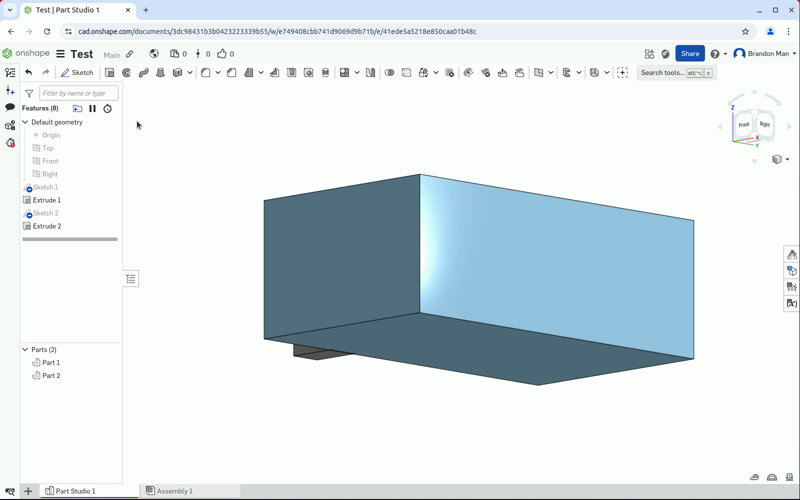
key(down, 3)
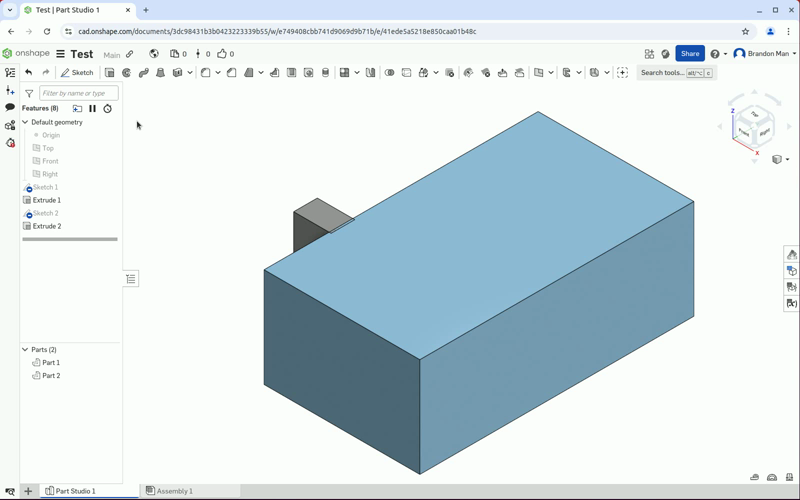
mouse_move(73, 189)
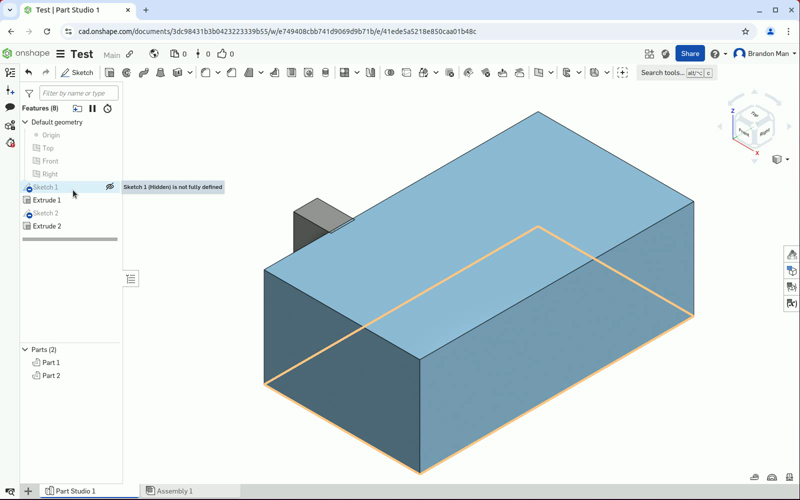
click(73, 189)